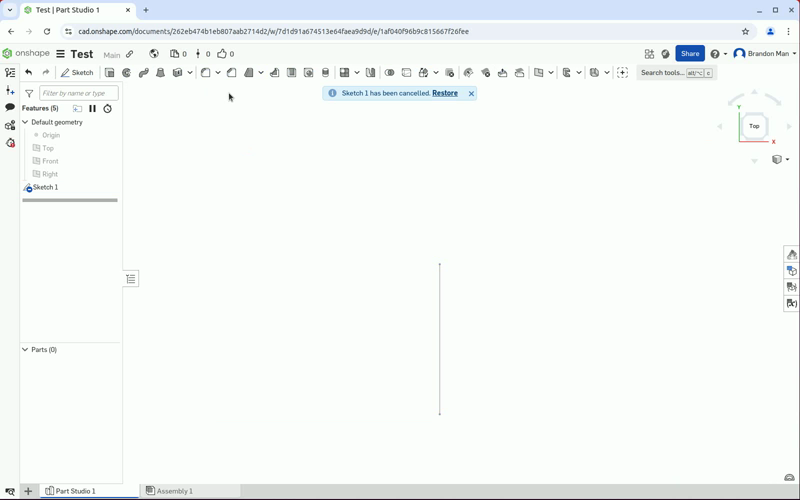
key(shift+h)
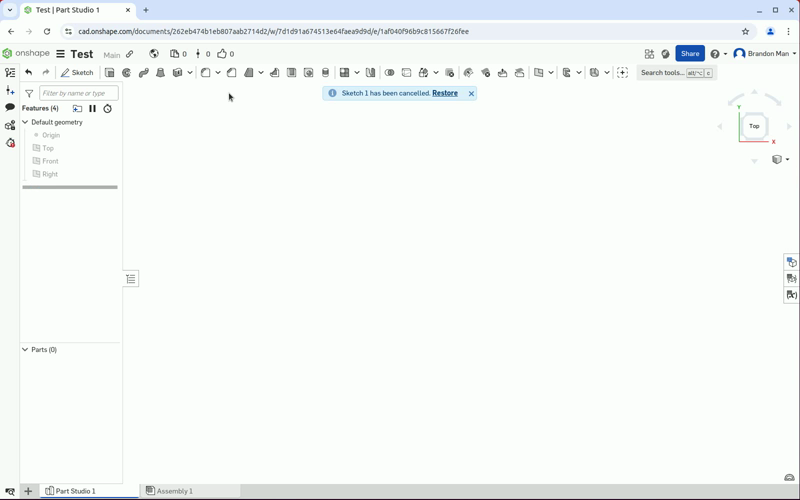
mouse_move(73, 352)
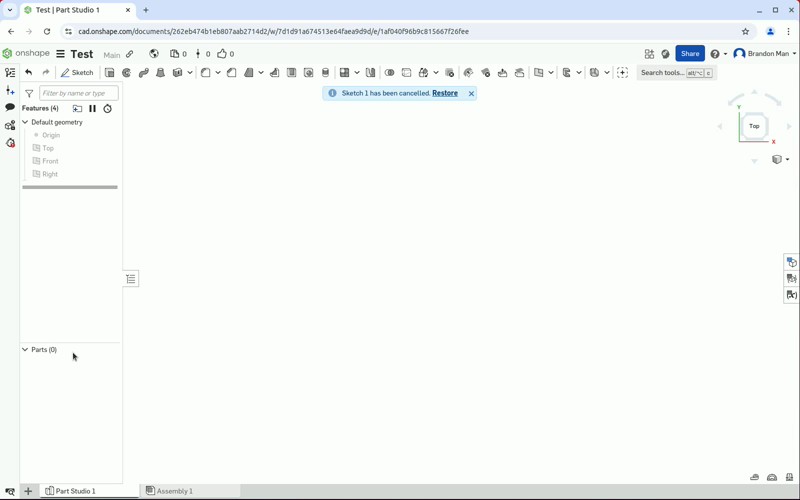
key(y)
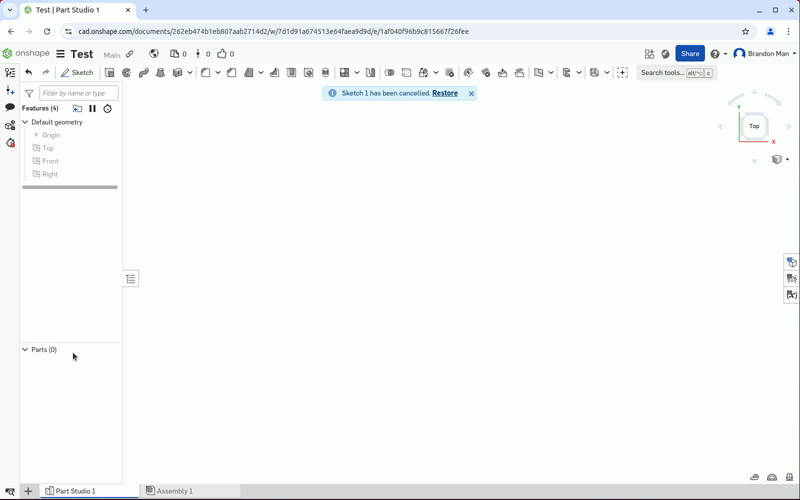
key(shift+p)
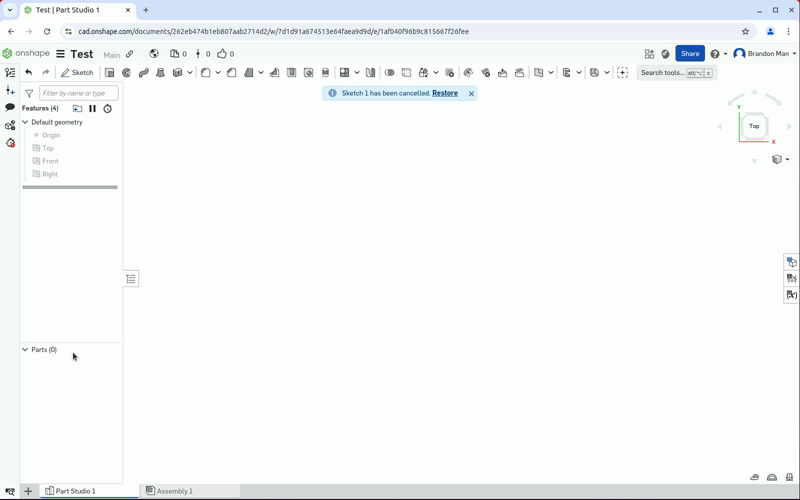
key(space)
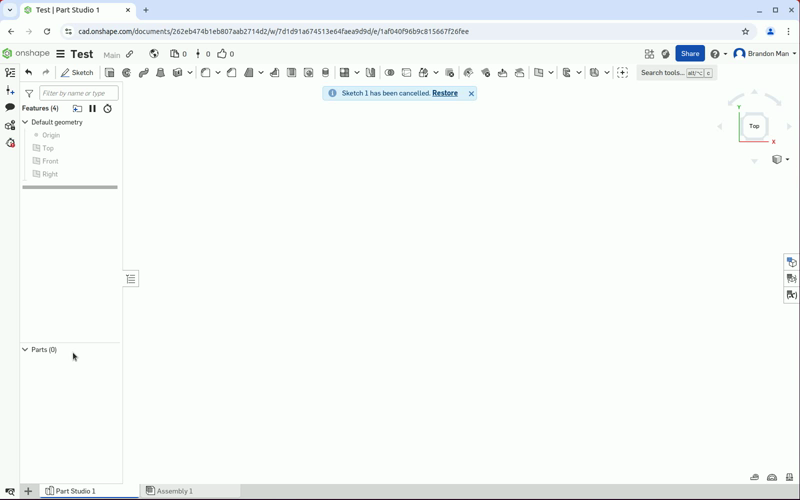
key_down(shift)
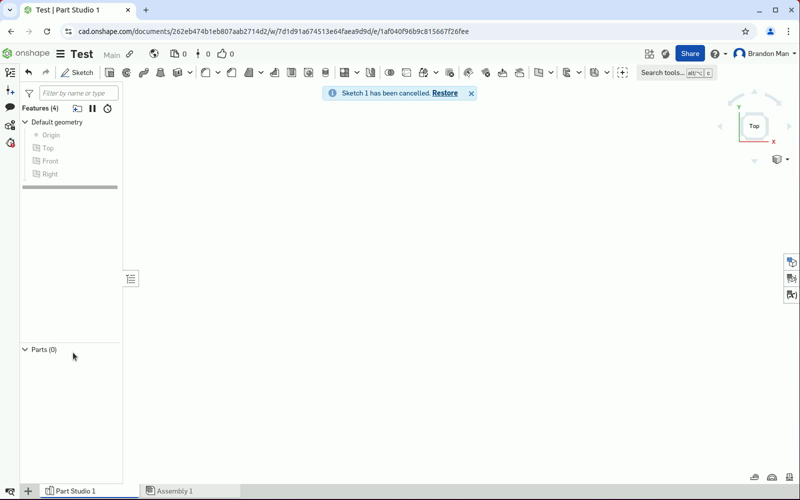
key(up)
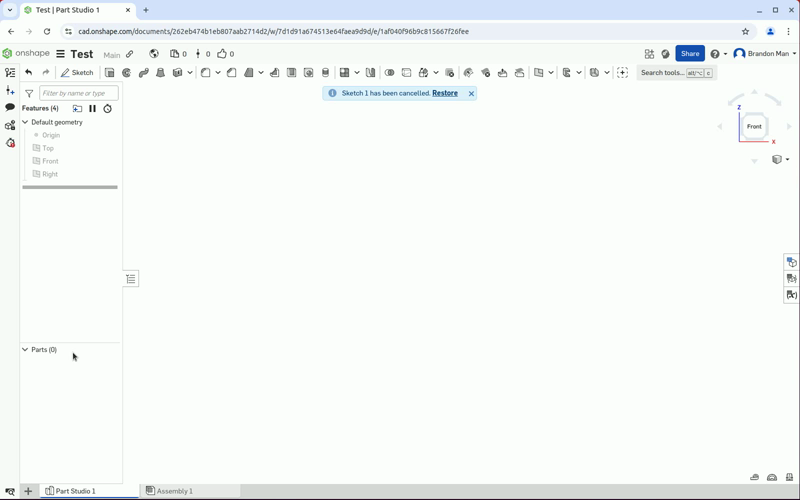
key_up(shift)
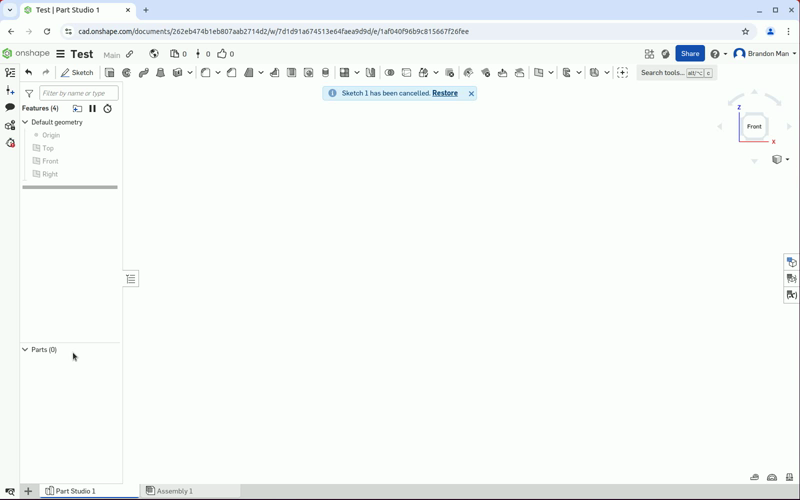
key(space)
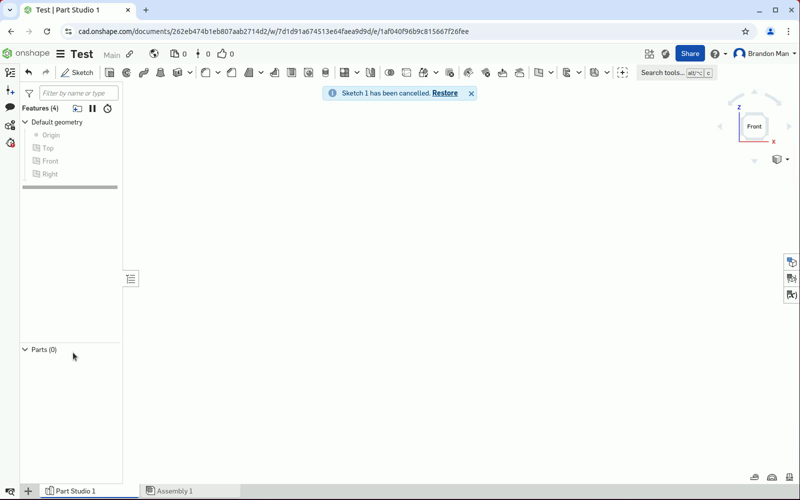
key_down(shift)
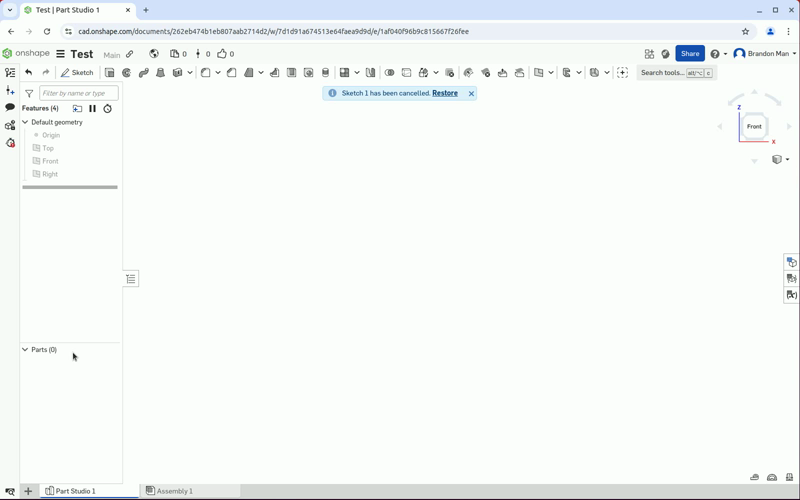
key(left)
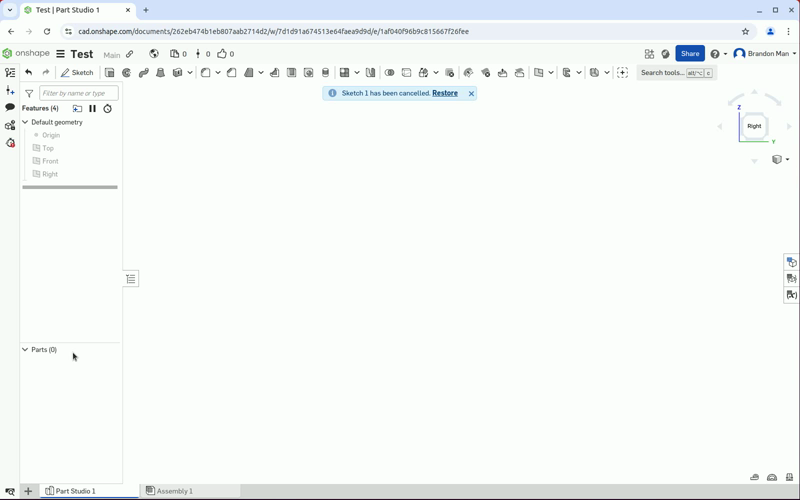
key_up(shift)
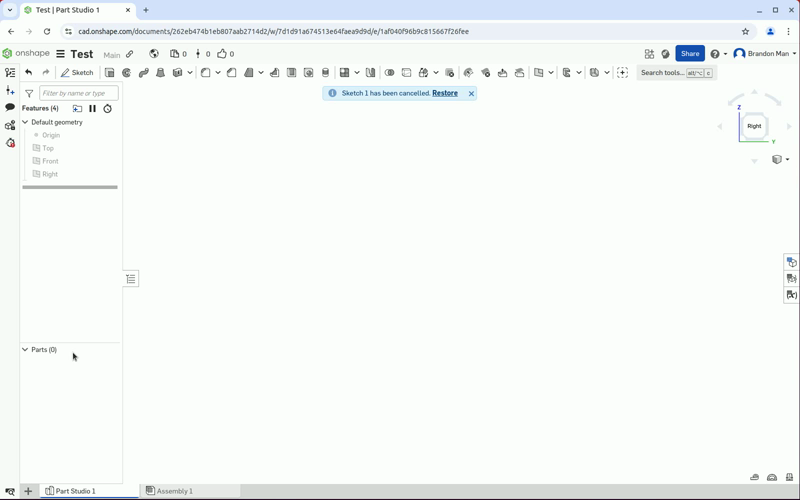
mouse_move(73, 352)
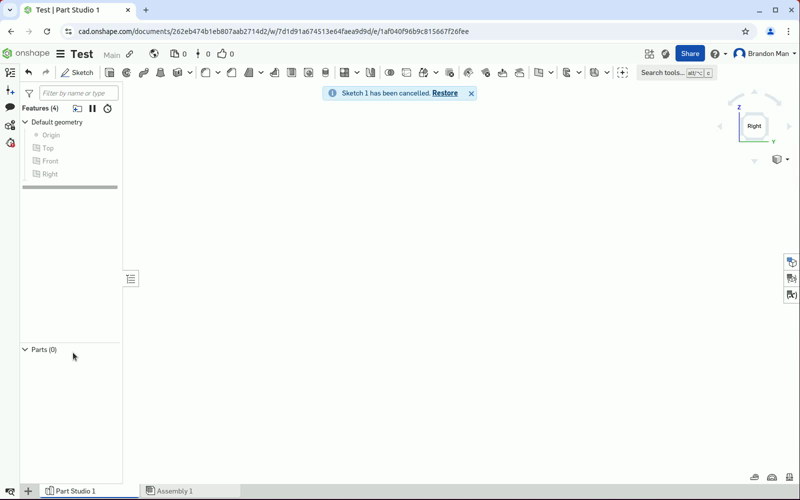
key(shift+y)
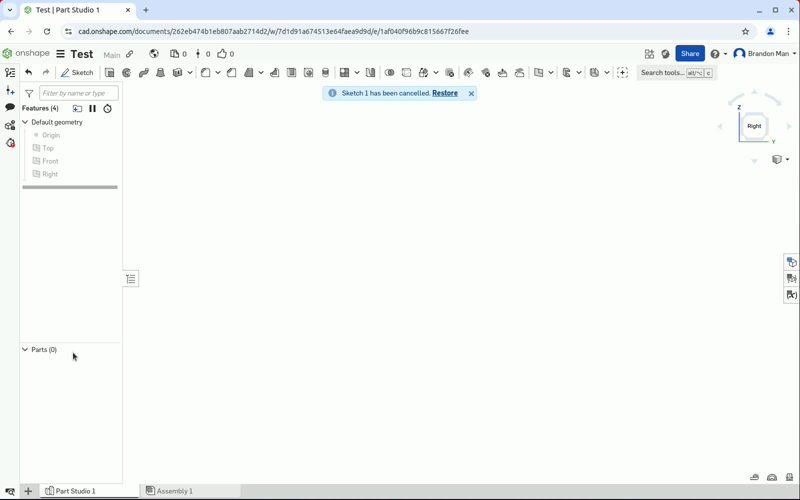
key(shift+s)
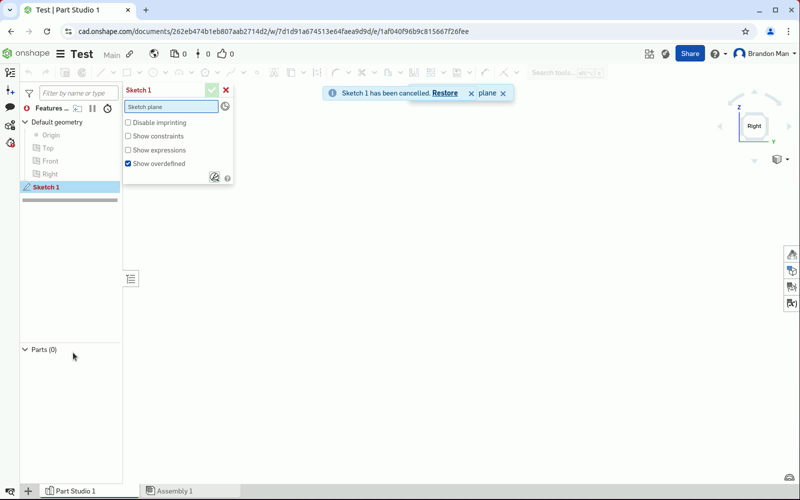
mouse_move(73, 176)
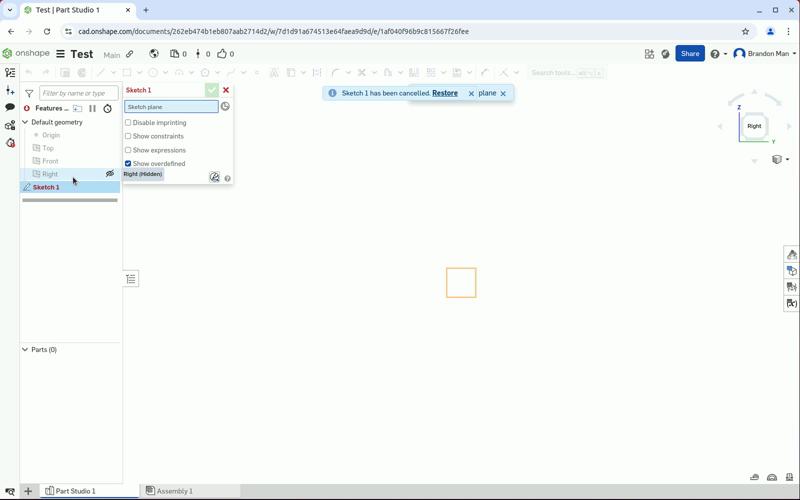
click(73, 176)
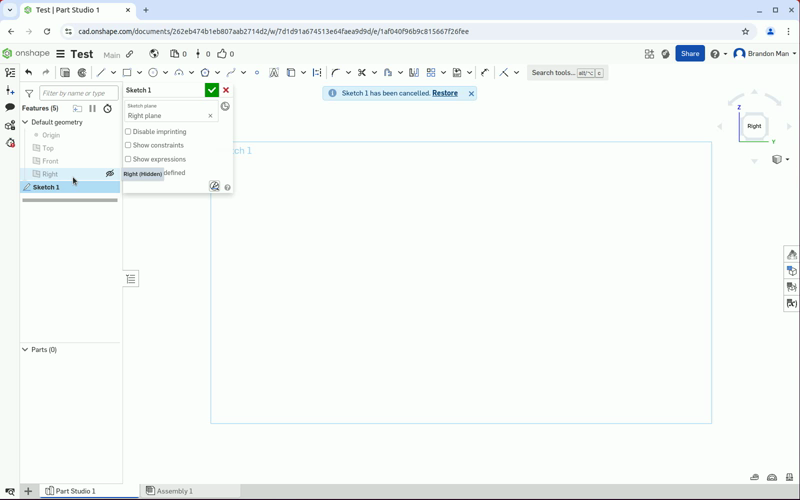
mouse_move(73, 352)
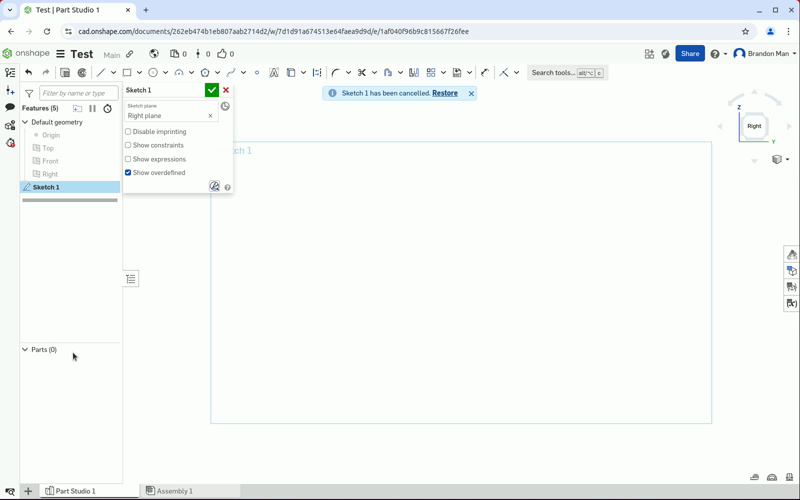
key(y)
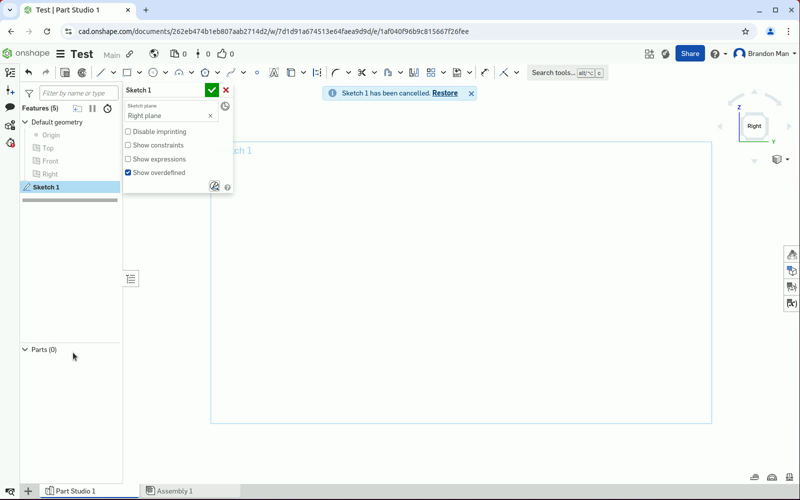
key(l)
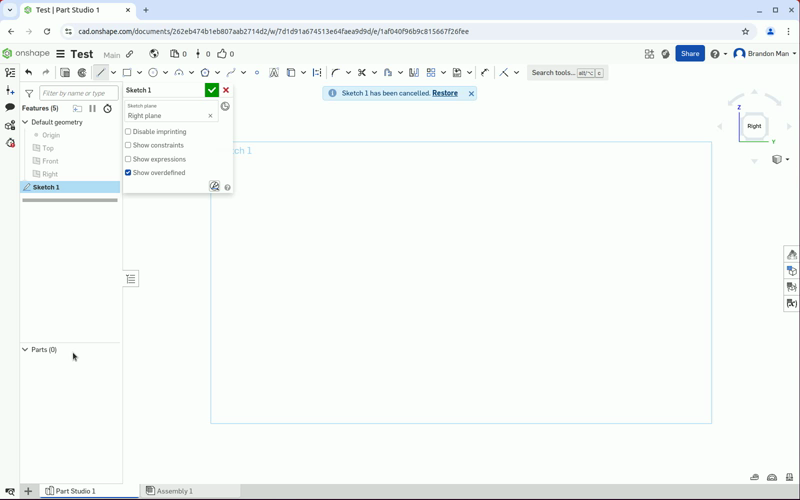
key_down(shift)
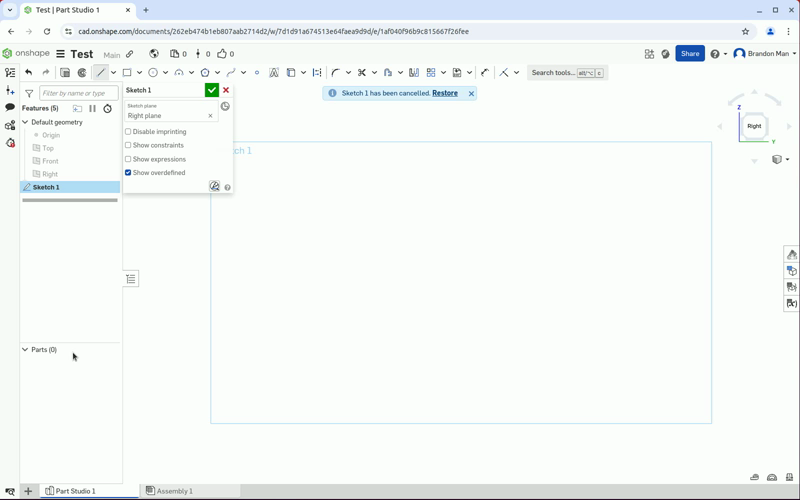
mouse_move(358, 359)
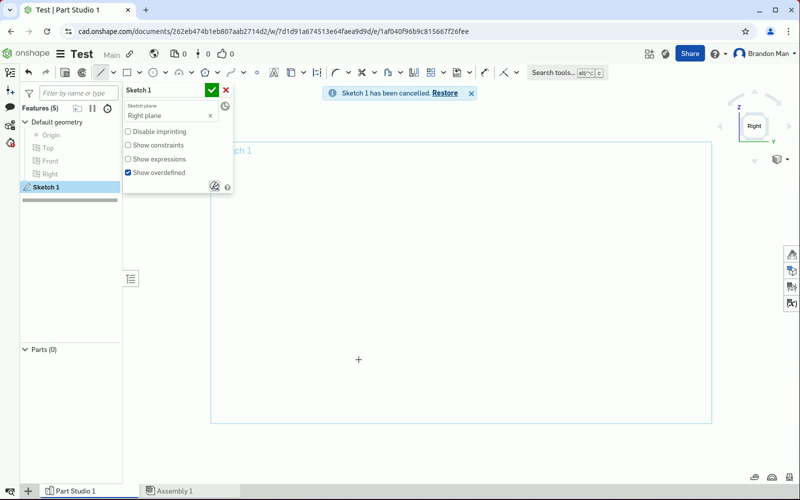
click(358, 359)
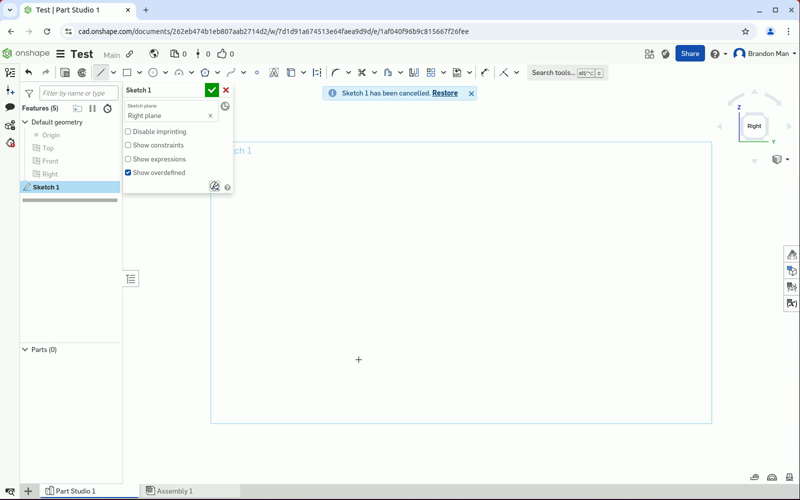
key_up(shift)
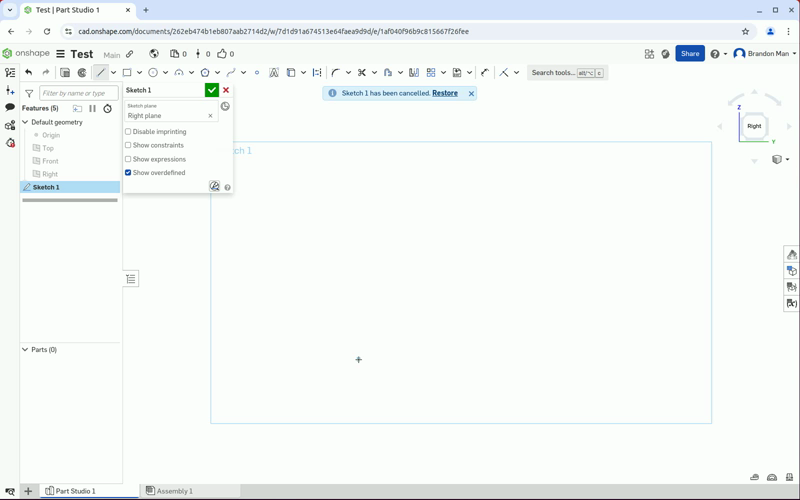
key_down(shift)
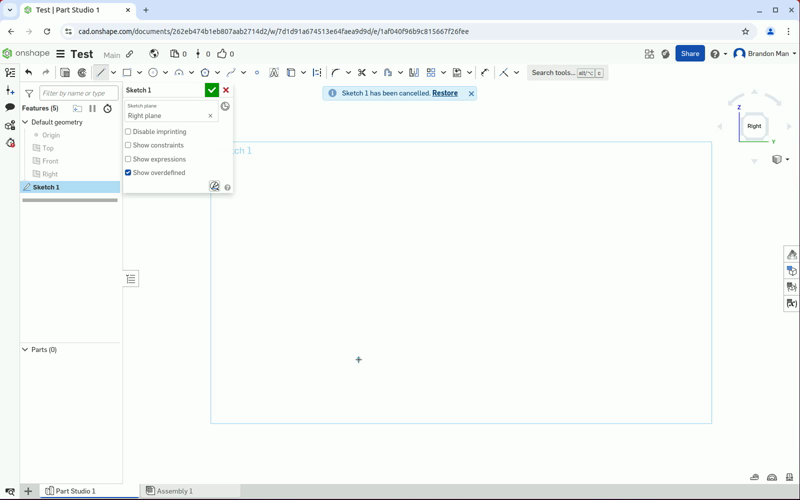
mouse_move(560, 359)
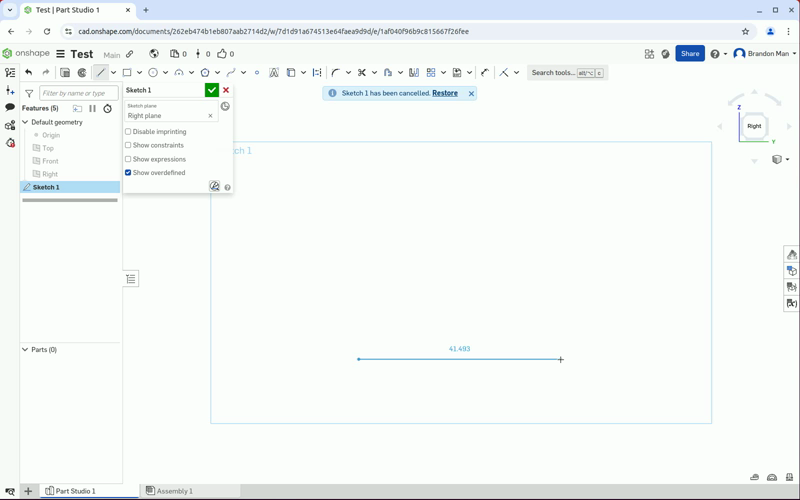
click(560, 359)
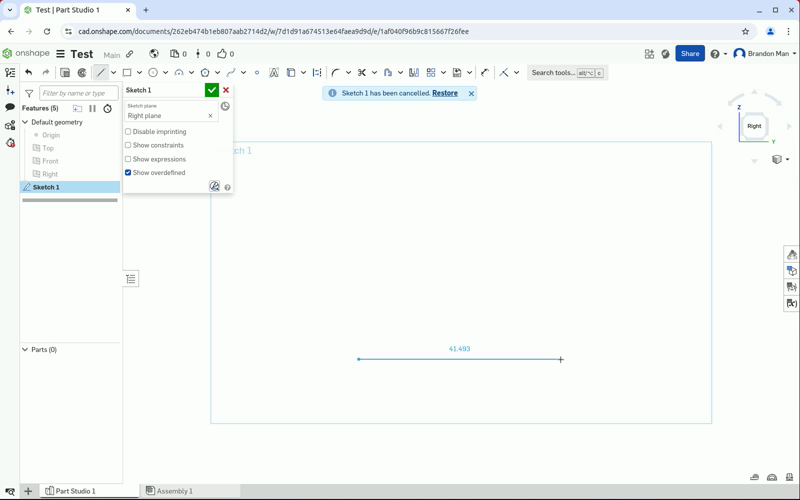
key_up(shift)
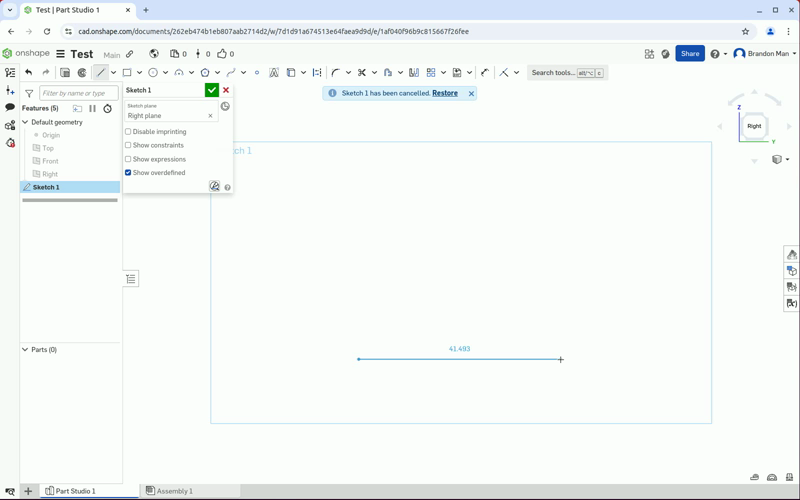
key_down(shift)
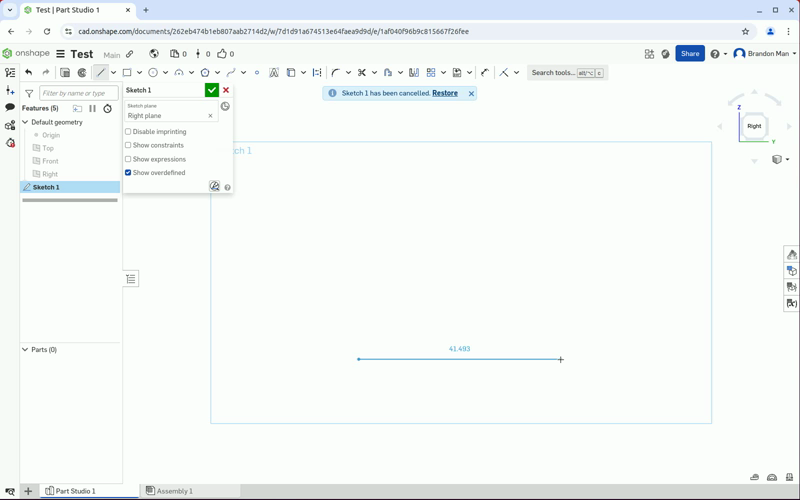
mouse_move(560, 212)
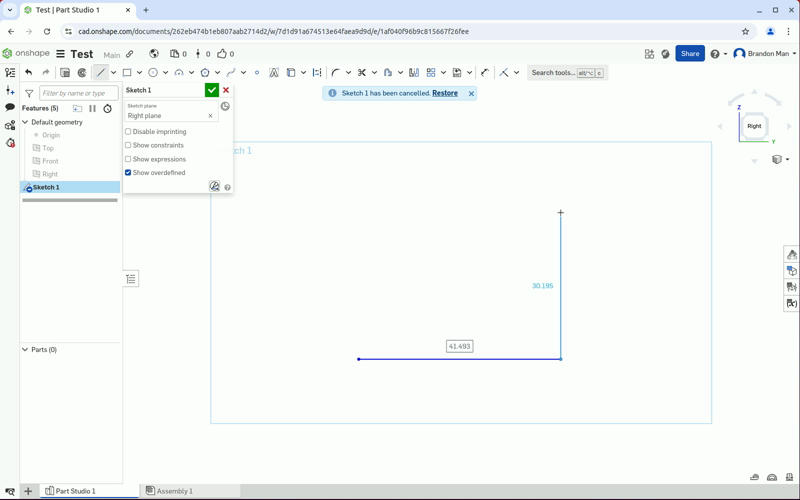
click(560, 212)
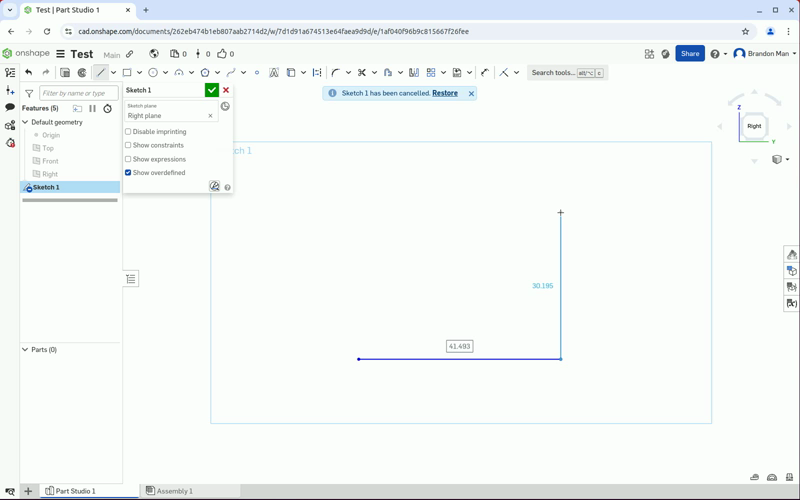
key_up(shift)
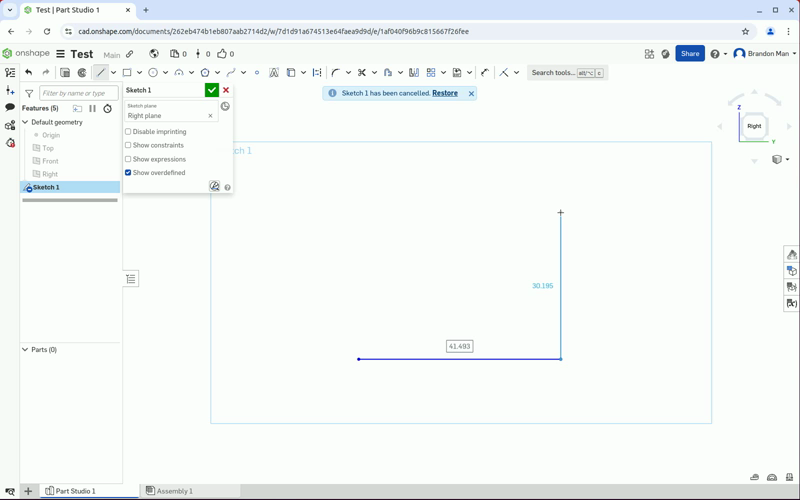
key_down(shift)
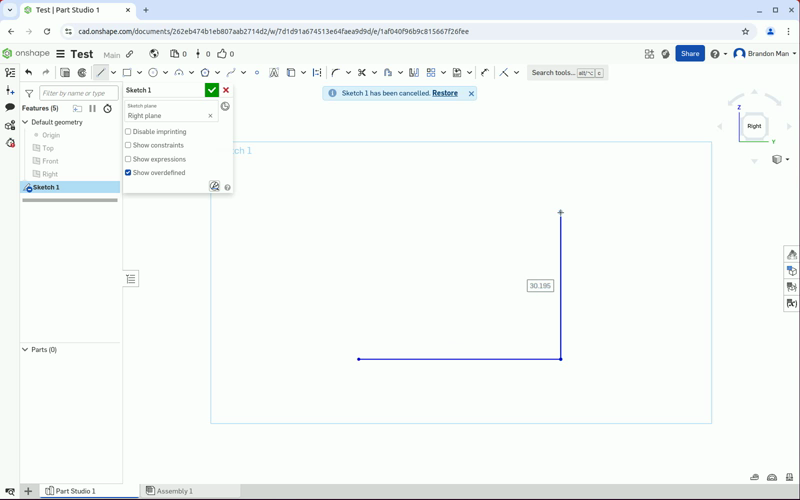
mouse_move(589, 212)
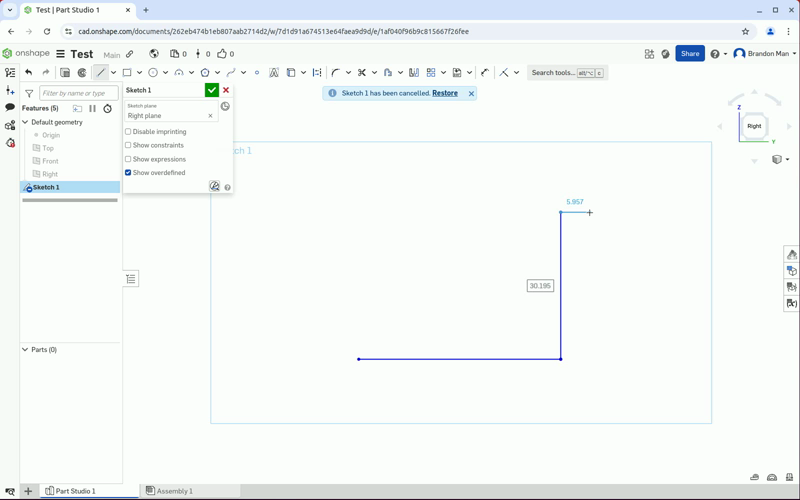
mouse_move(528, 212)
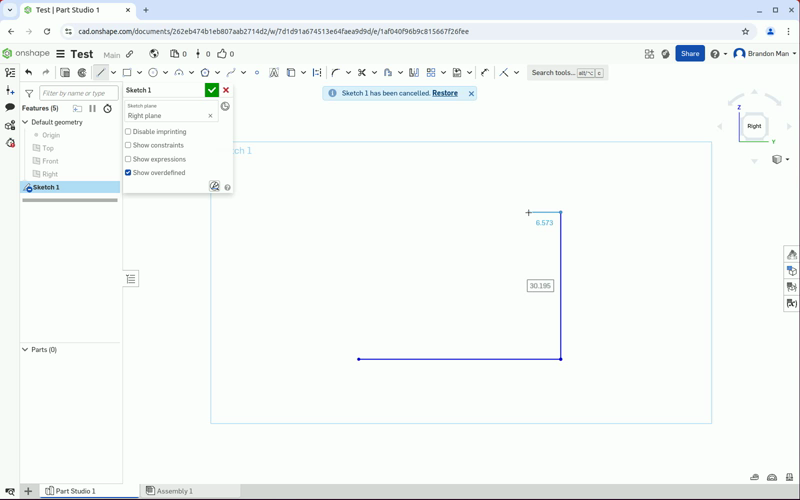
click(528, 212)
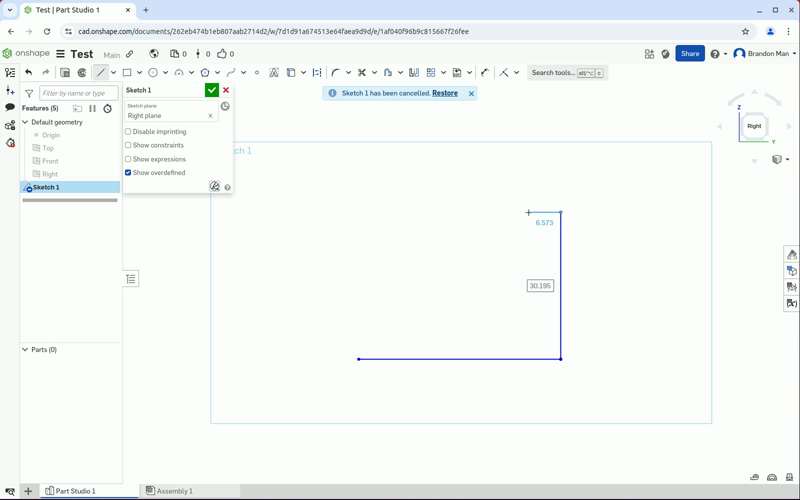
key_up(shift)
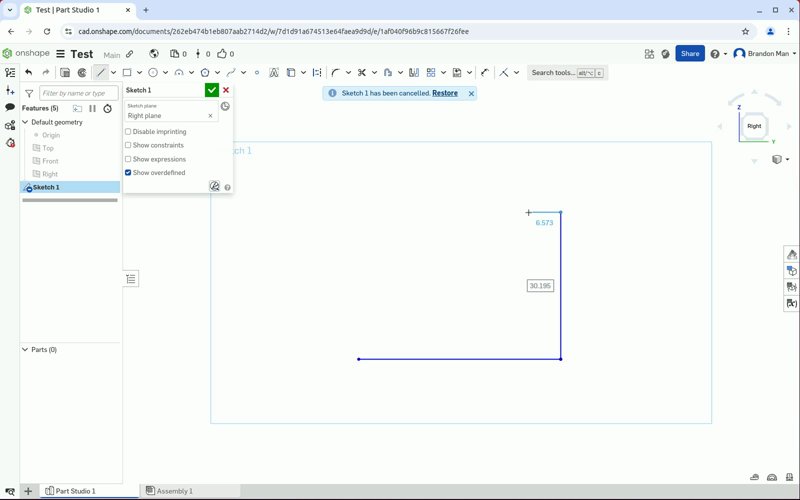
key_down(shift)
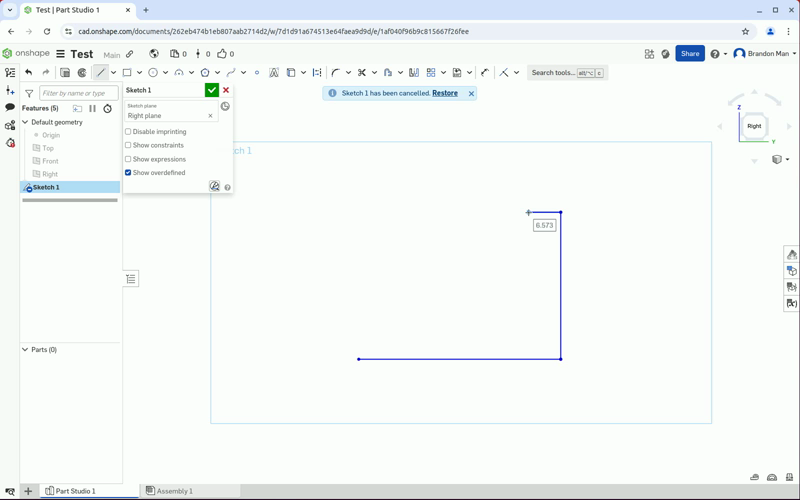
mouse_move(528, 327)
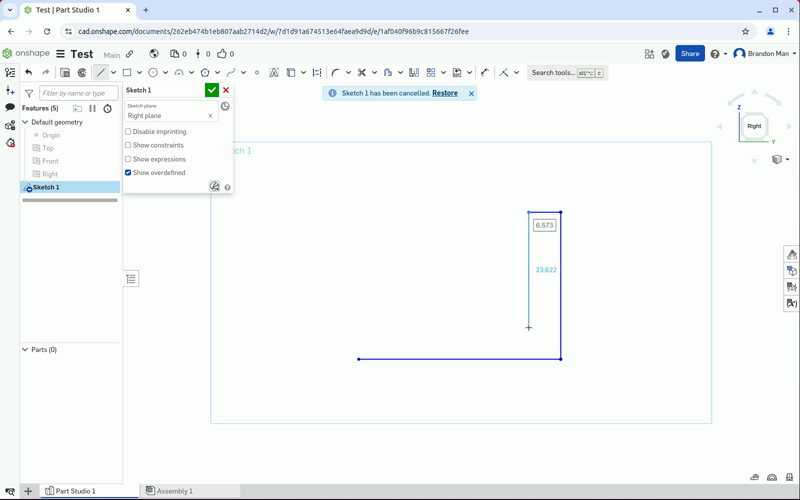
click(528, 327)
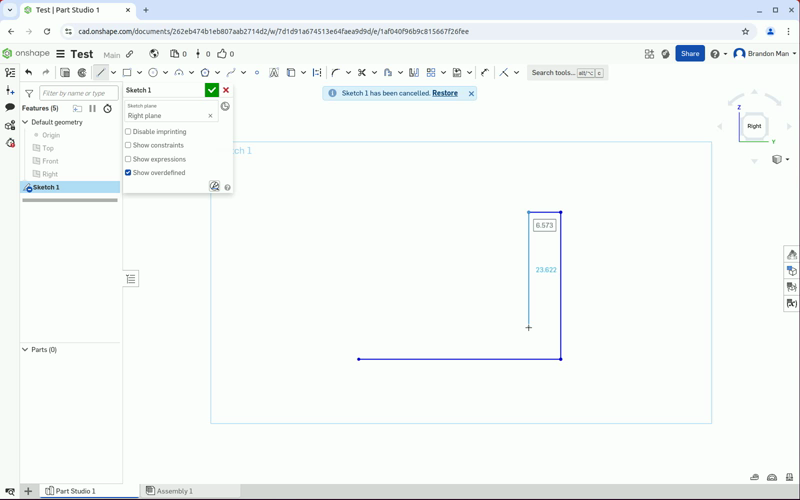
key_up(shift)
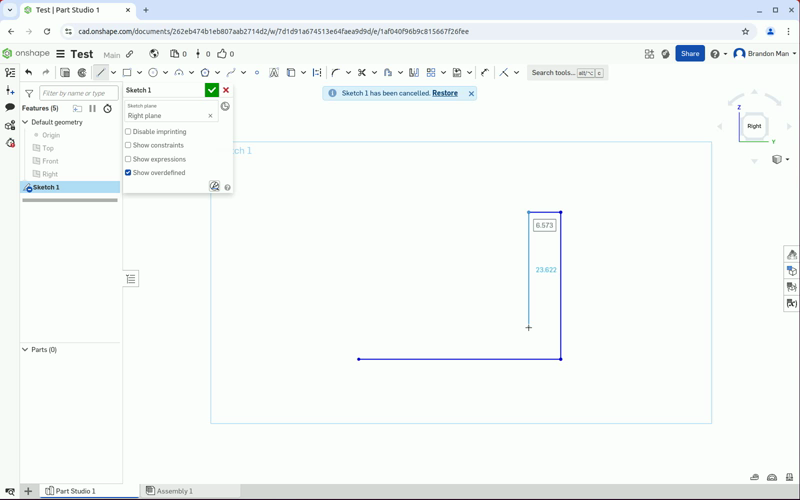
key_down(shift)
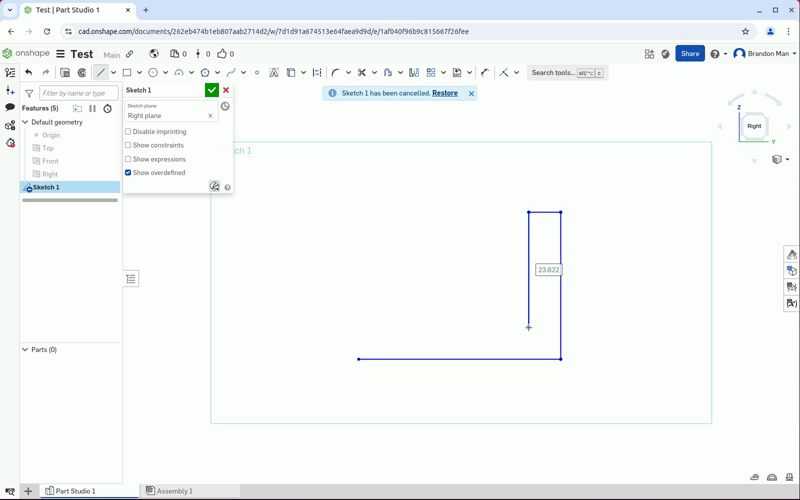
mouse_move(390, 327)
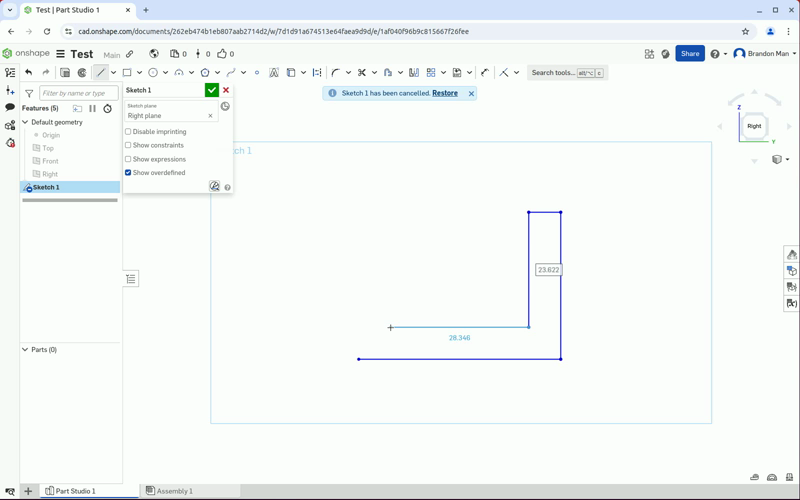
click(390, 327)
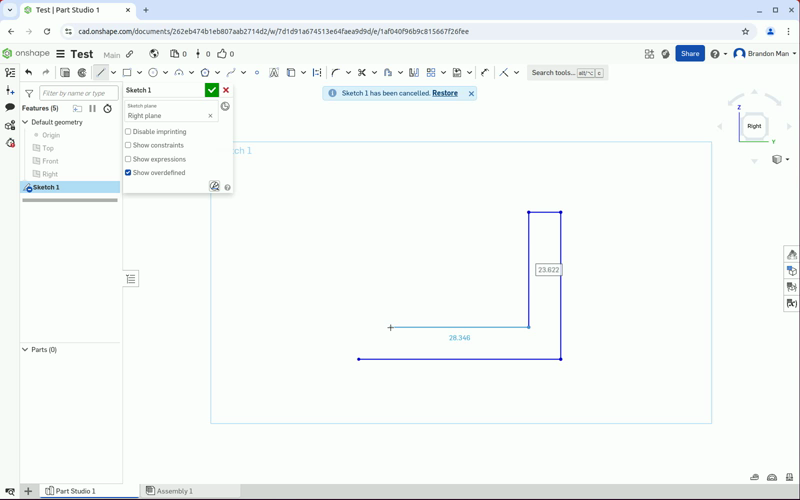
key_up(shift)
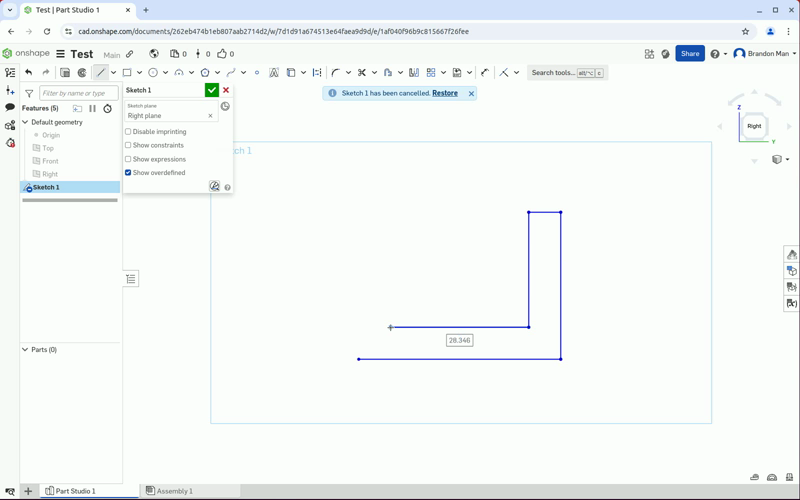
key_down(shift)
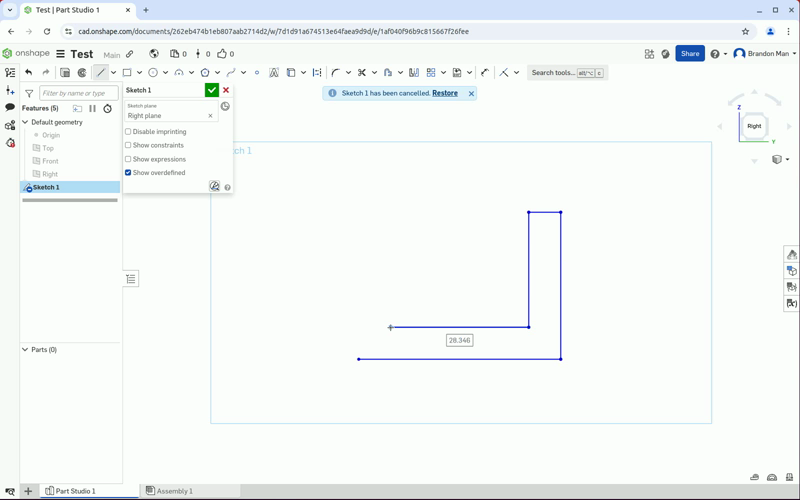
mouse_move(390, 212)
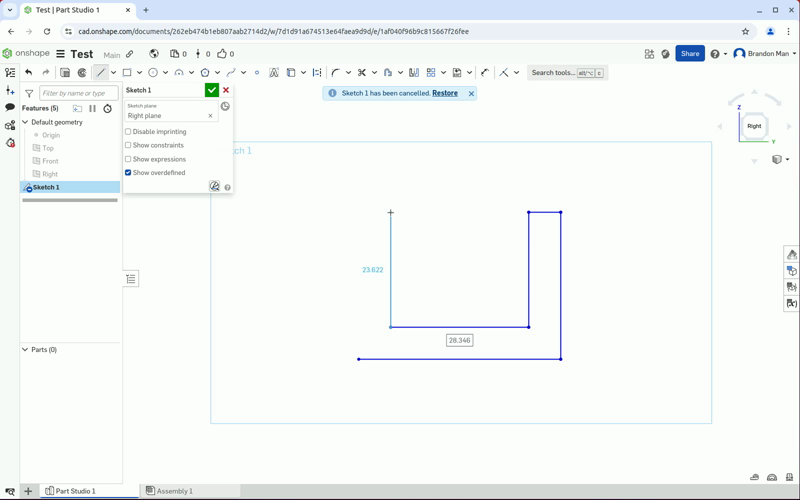
click(390, 212)
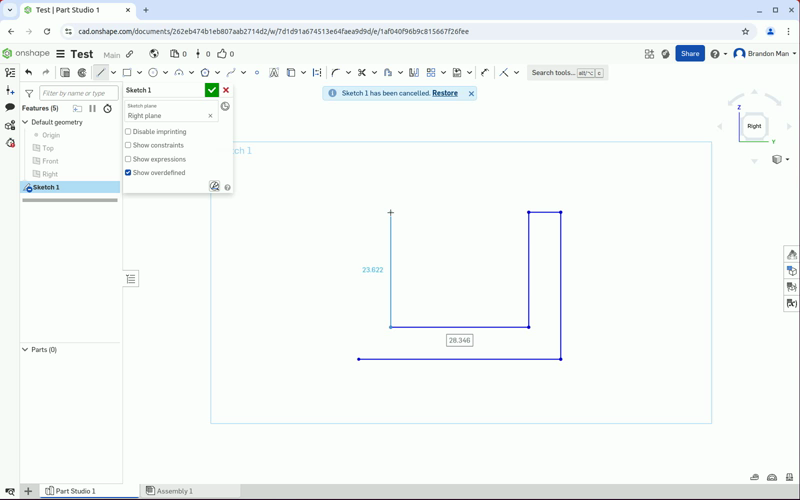
key_up(shift)
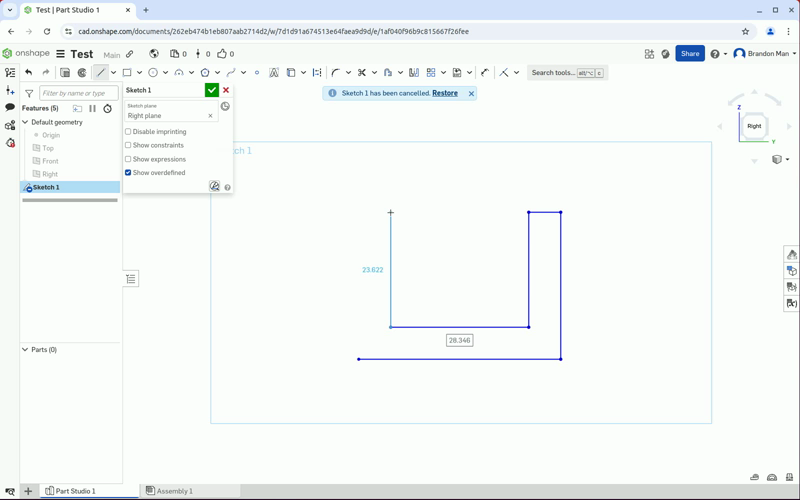
key_down(shift)
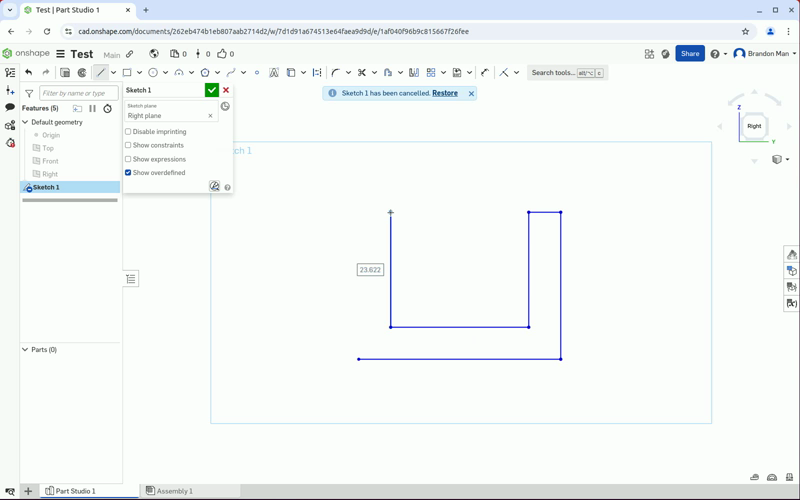
mouse_move(420, 212)
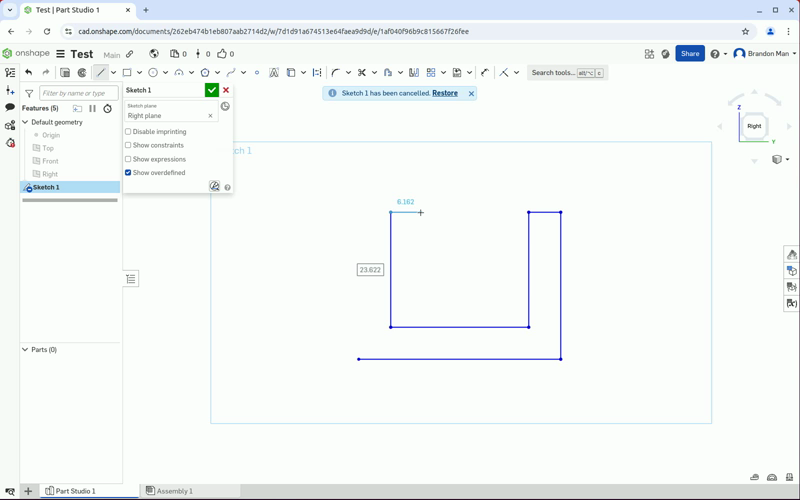
mouse_move(358, 212)
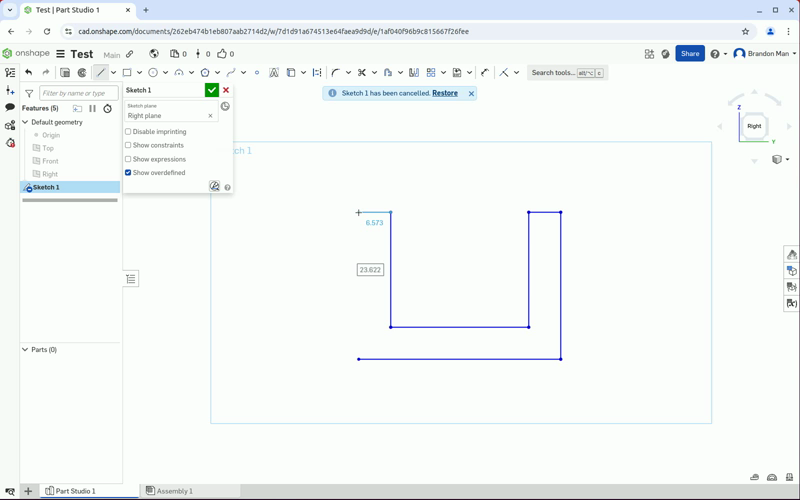
click(358, 212)
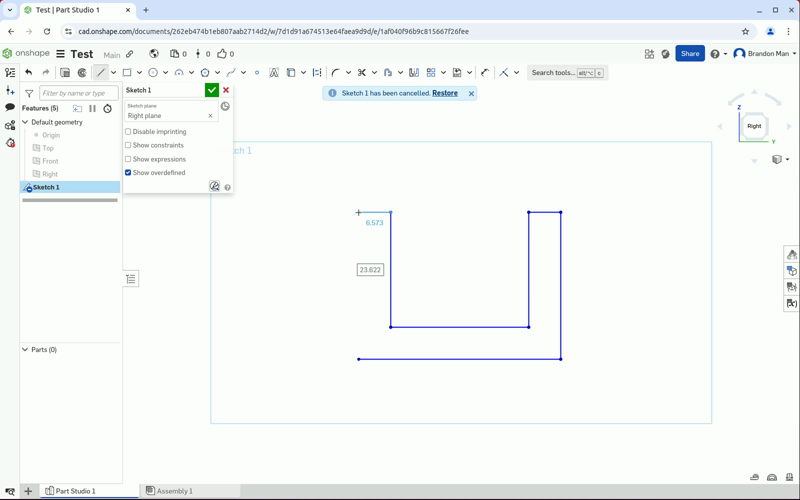
key_up(shift)
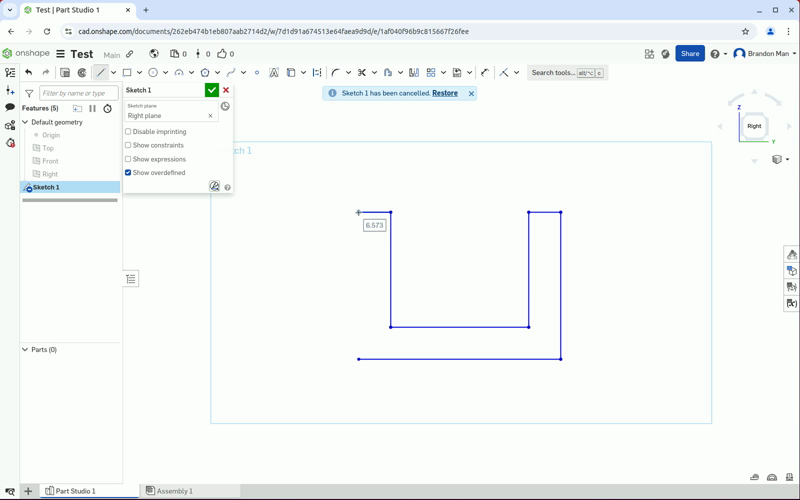
key_down(shift)
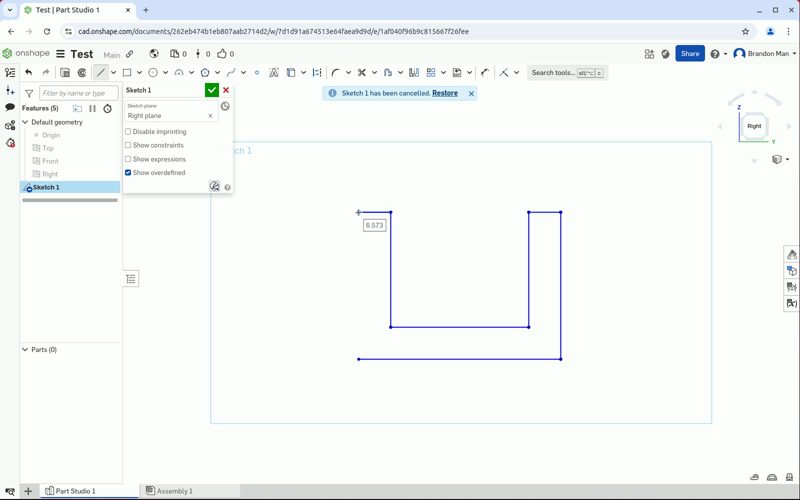
mouse_move(358, 359)
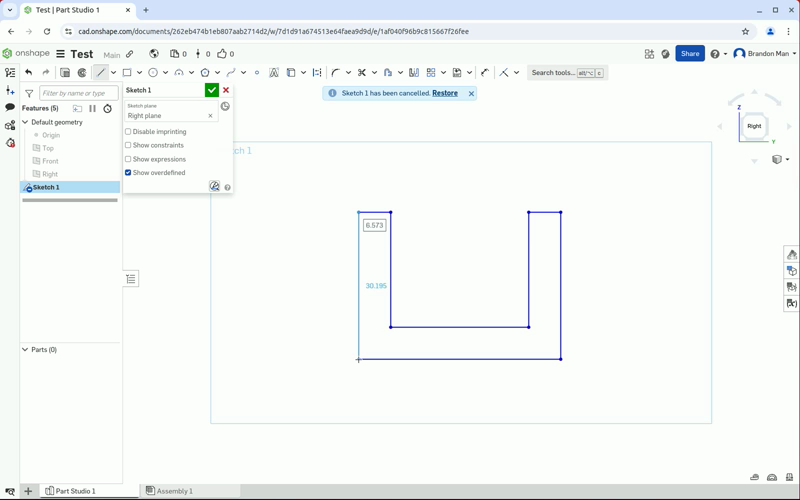
key_up(shift)
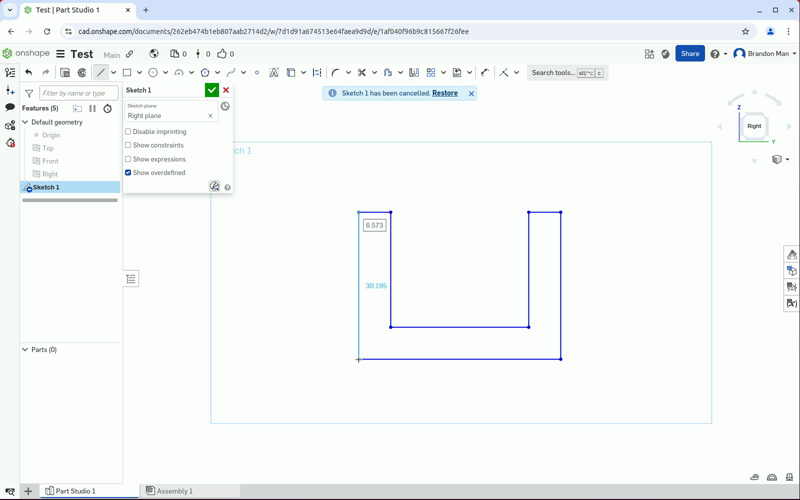
click(358, 359)
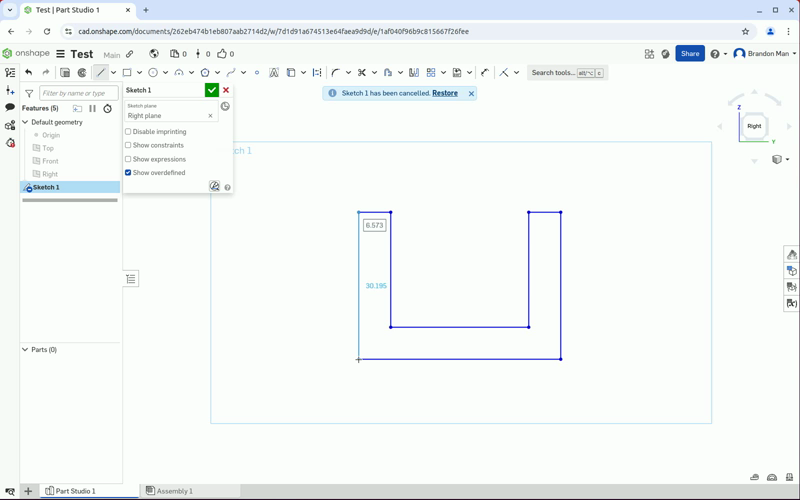
key(esc)
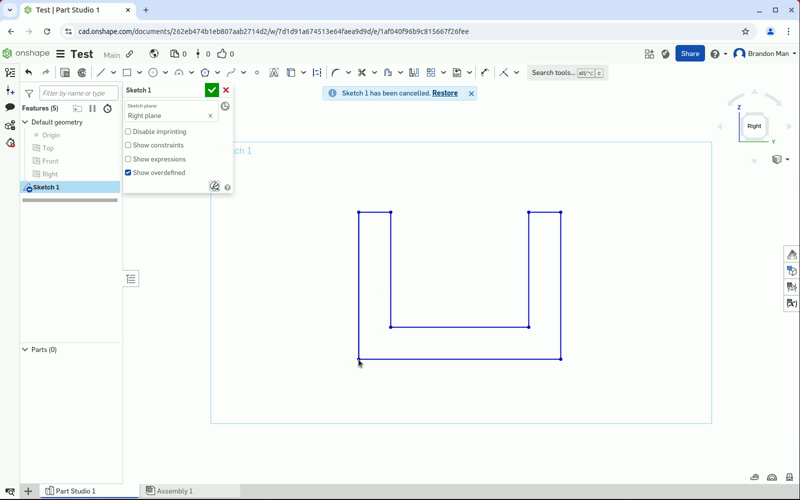
mouse_move(372, 302)
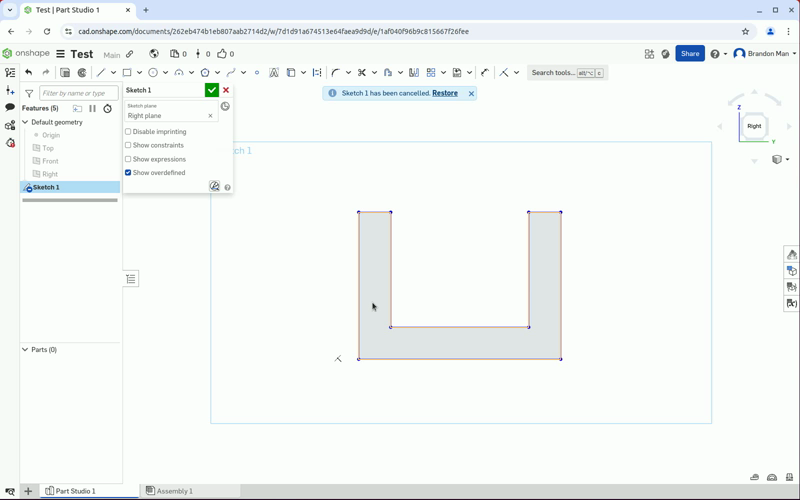
click(372, 302)
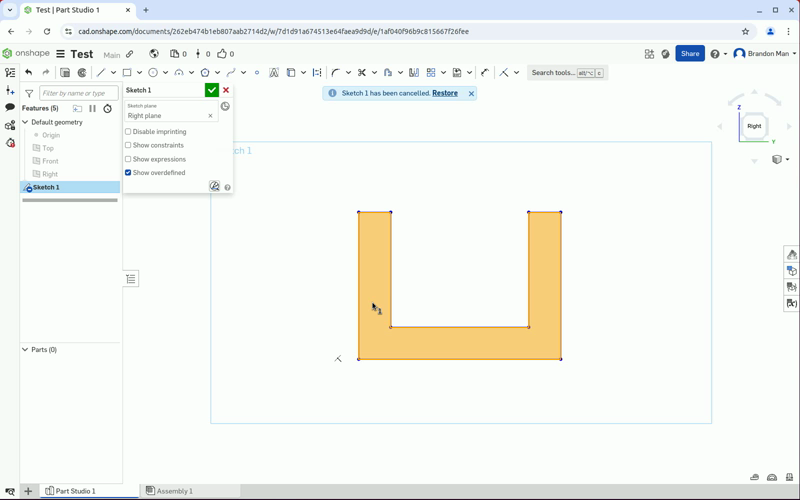
mouse_move(73, 352)
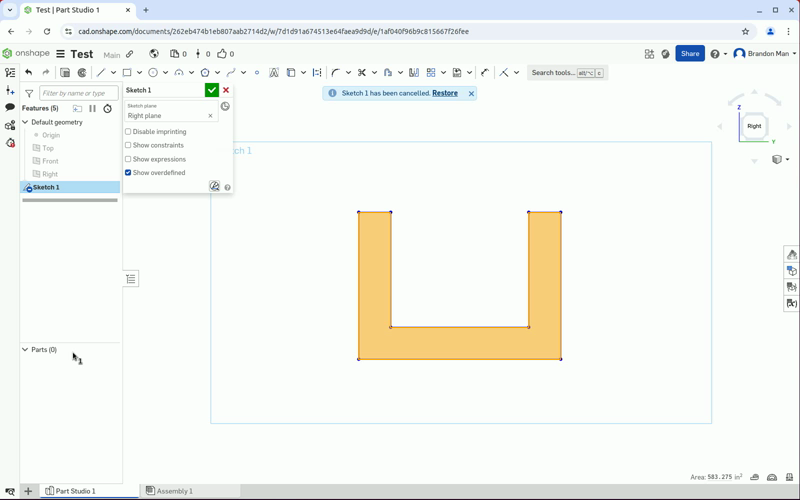
key(shift+y)
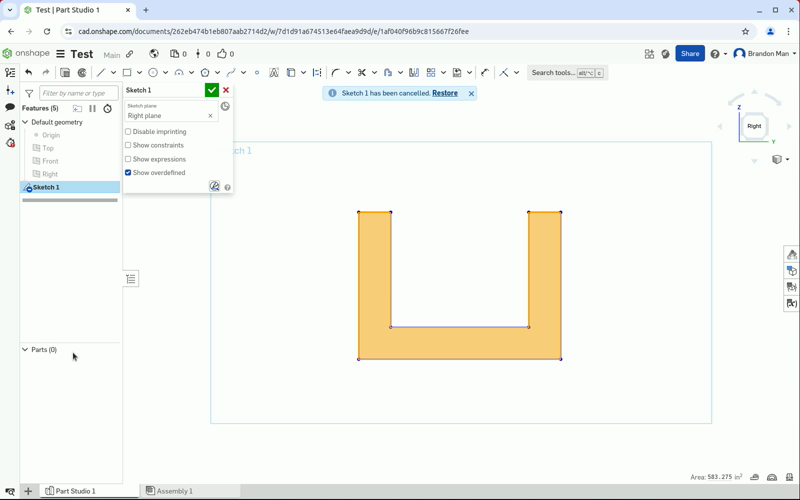
key(shift+e)
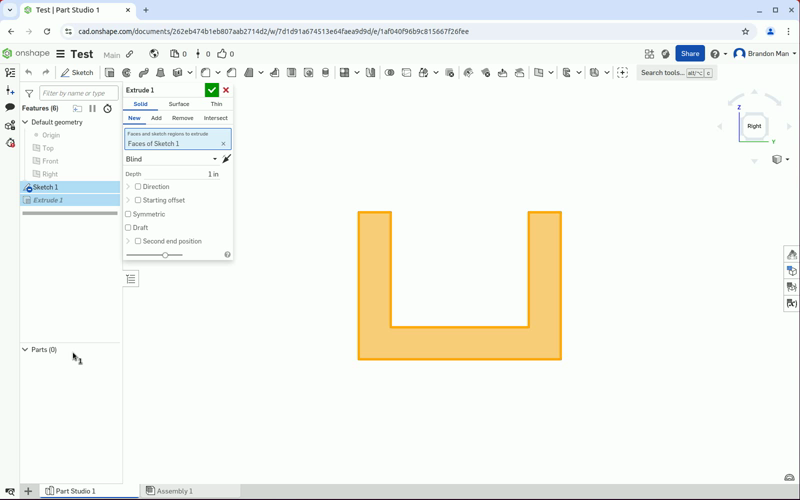
mouse_move(143, 106)
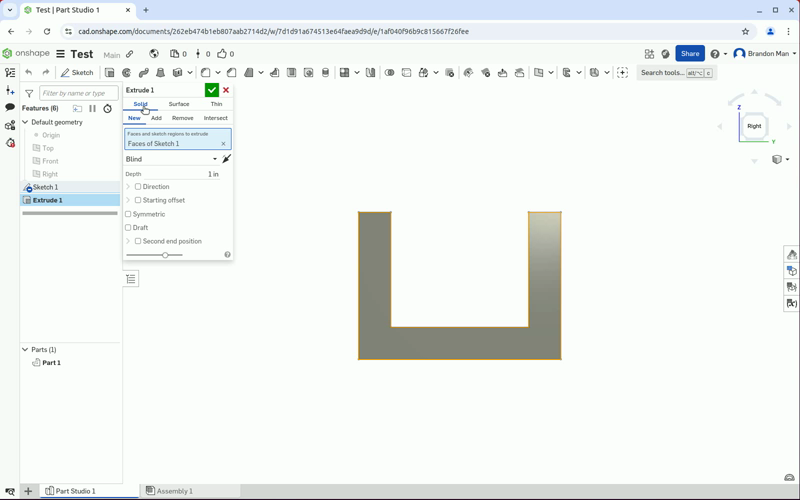
click(143, 106)
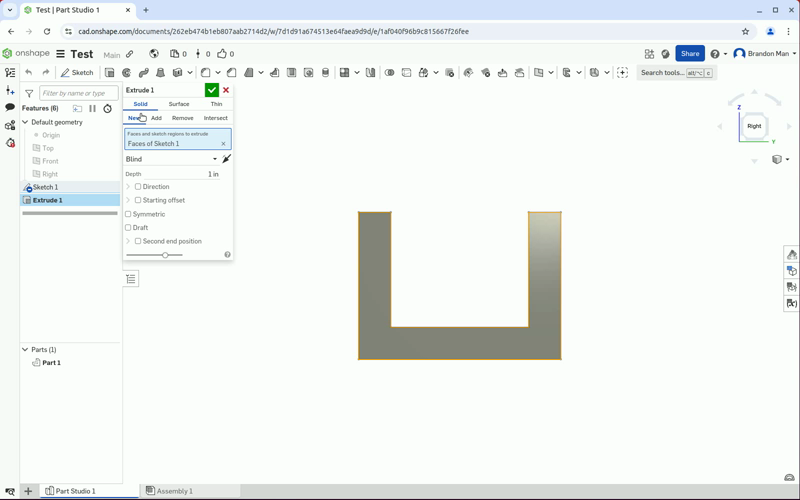
mouse_move(137, 120)
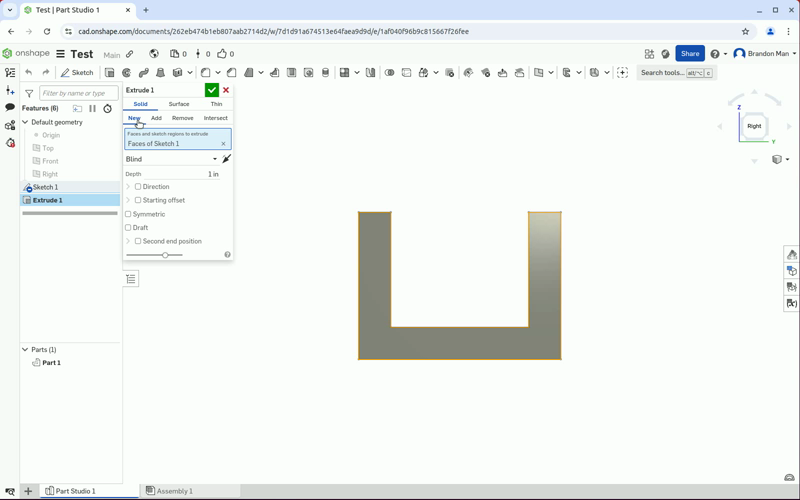
click(137, 120)
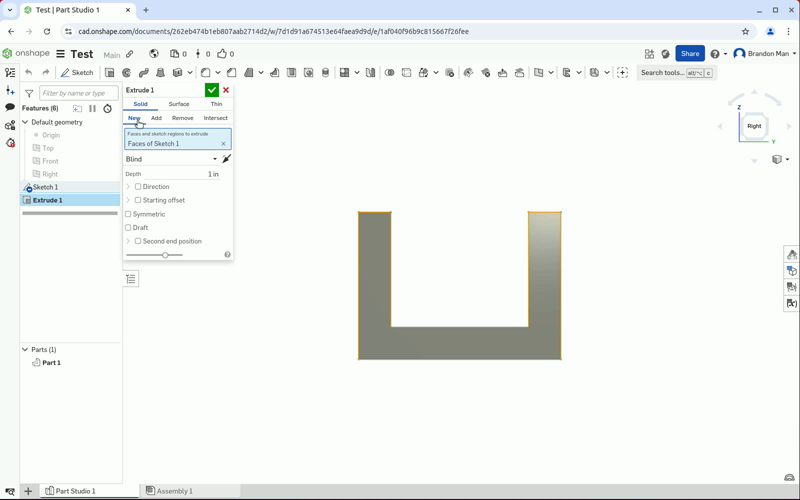
key(tab, 4)
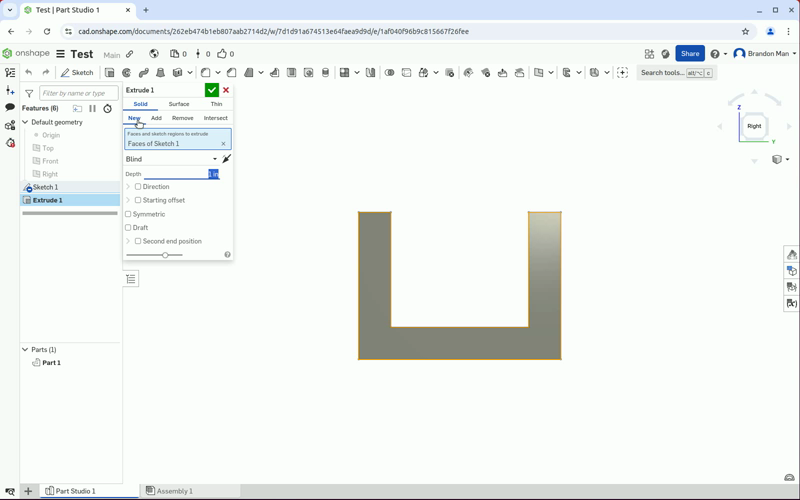
text(23.108)
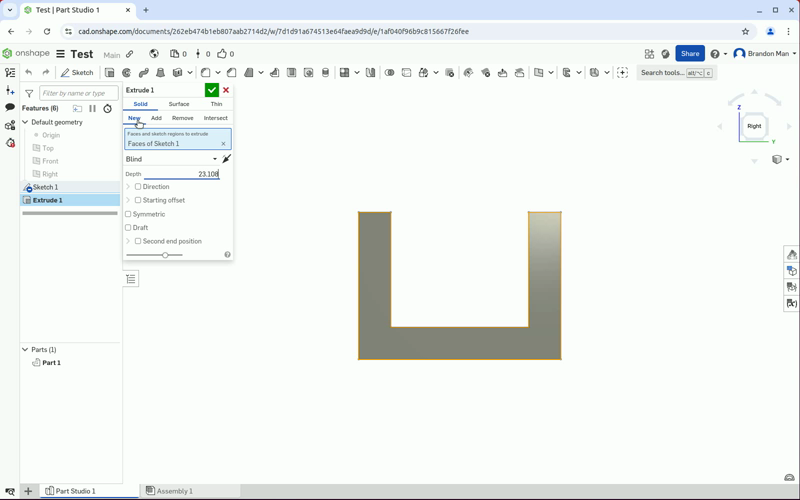
key(enter)
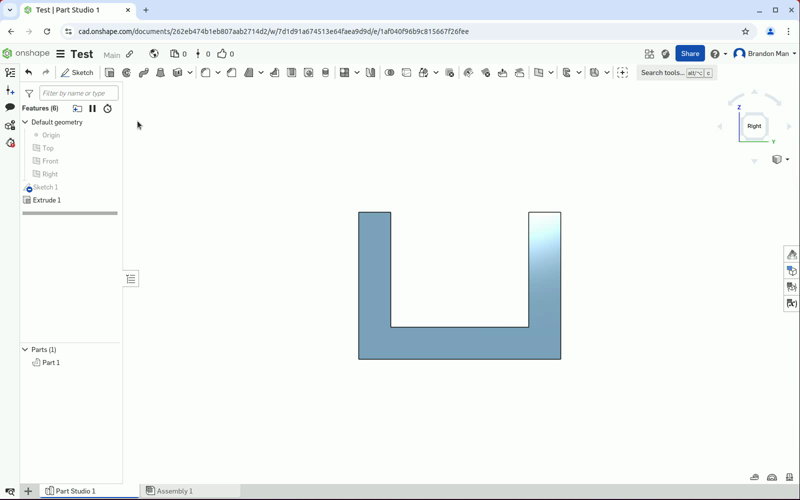
key(shift+h)
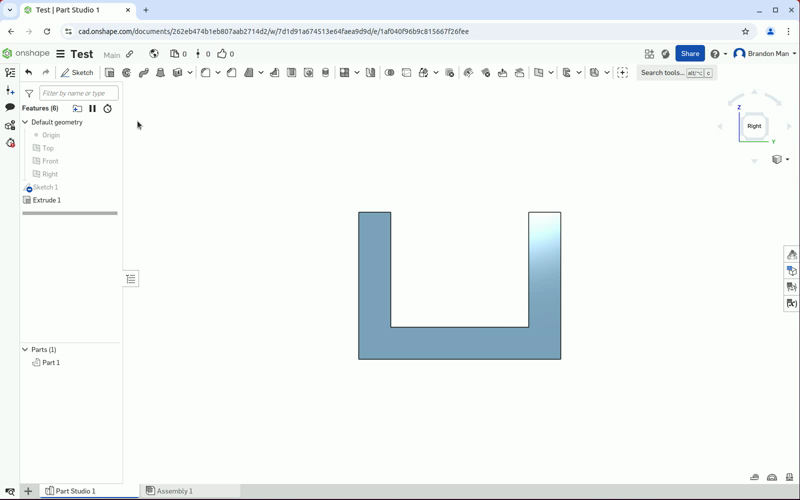
key(shift+h)
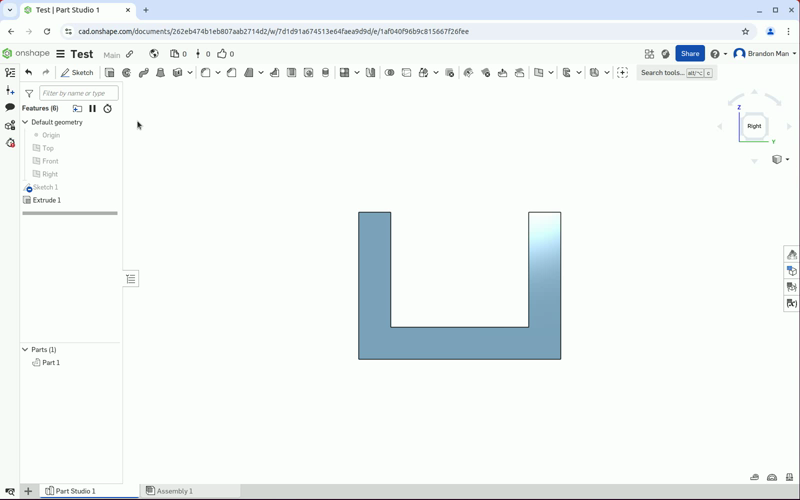
mouse_move(73, 189)
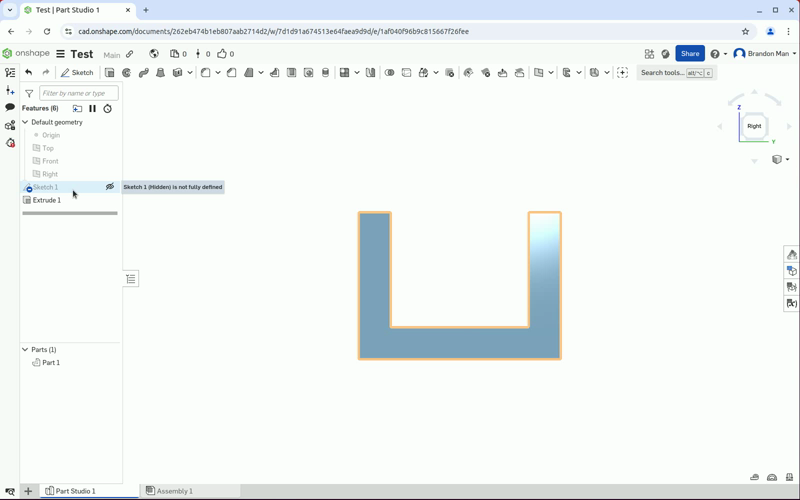
click(73, 189)
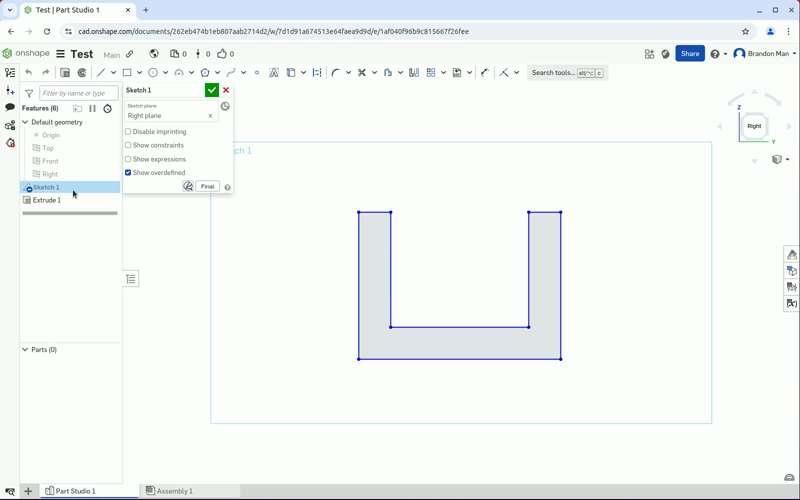
mouse_move(229, 92)
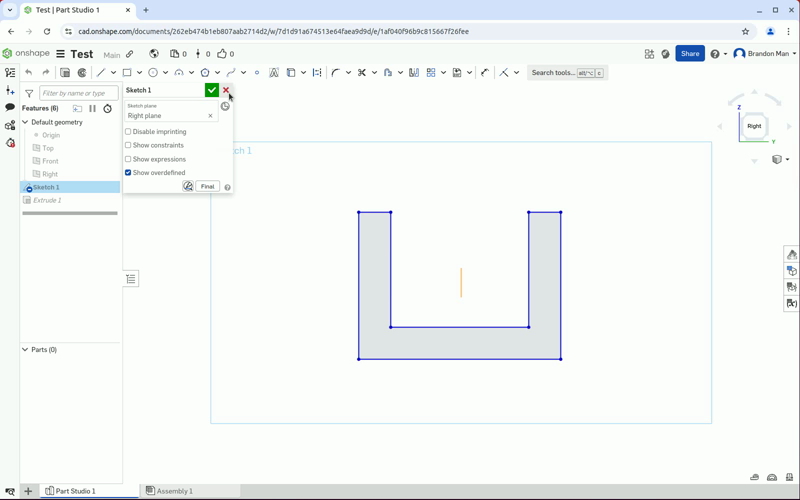
click(229, 92)
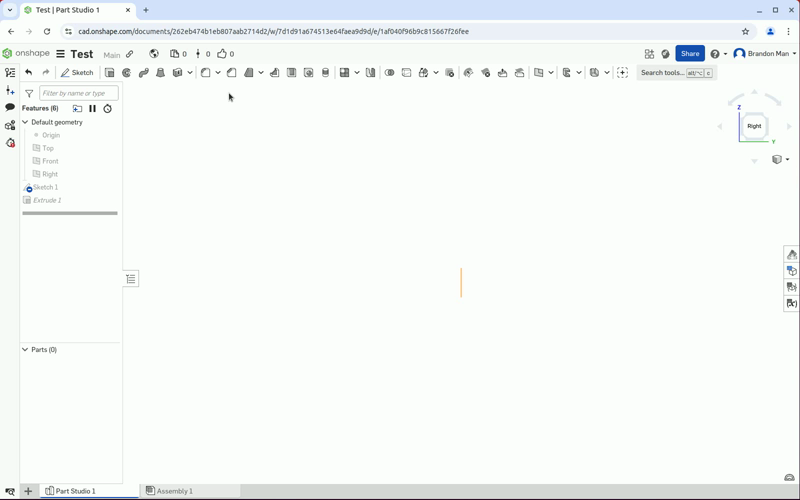
mouse_move(73, 352)
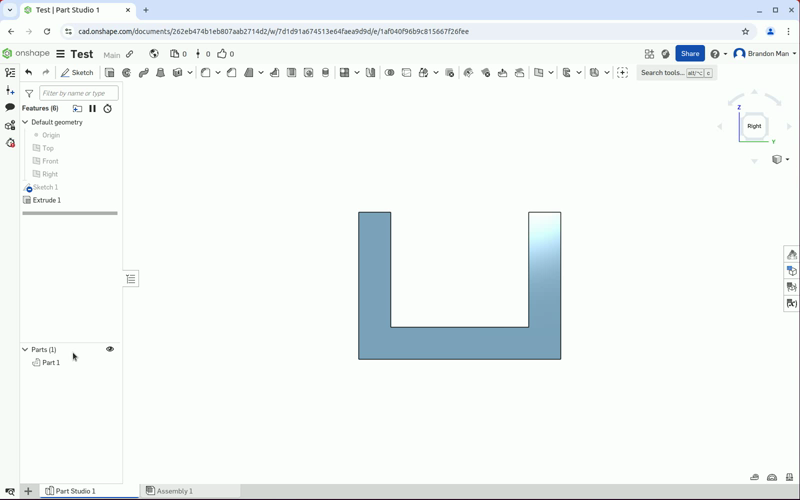
key(y)
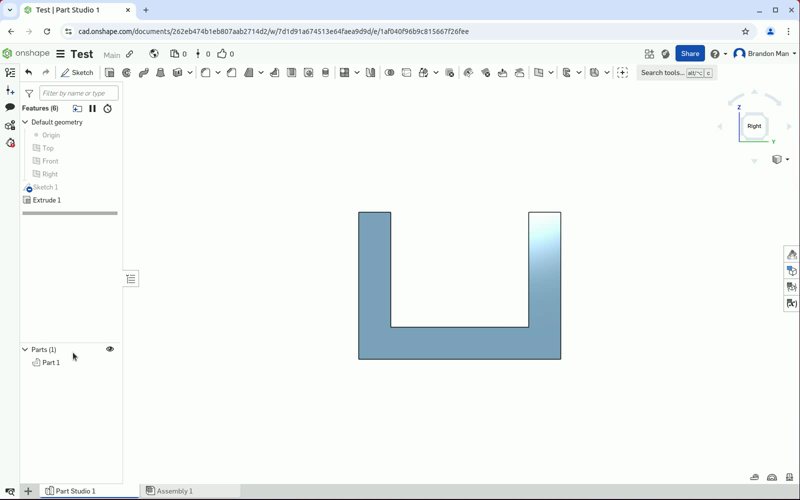
key(shift+p)
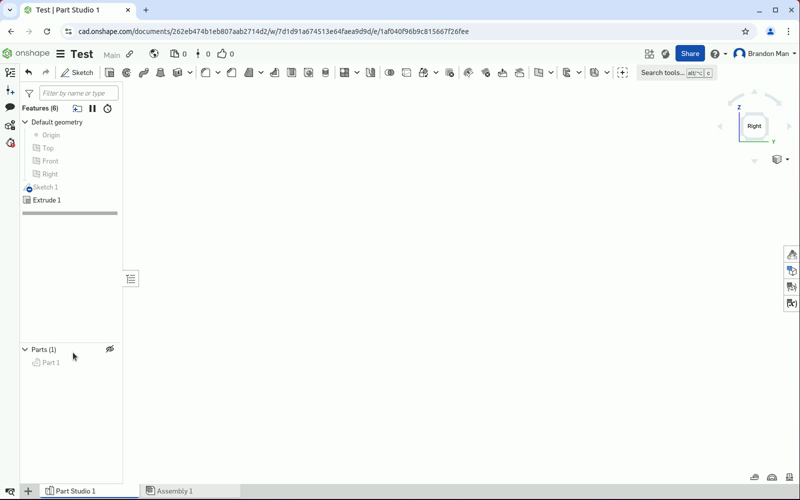
key(space)
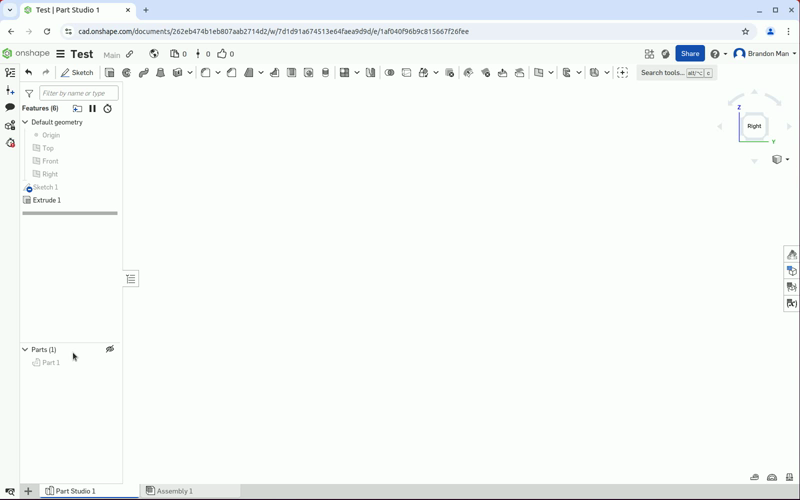
key_down(shift)
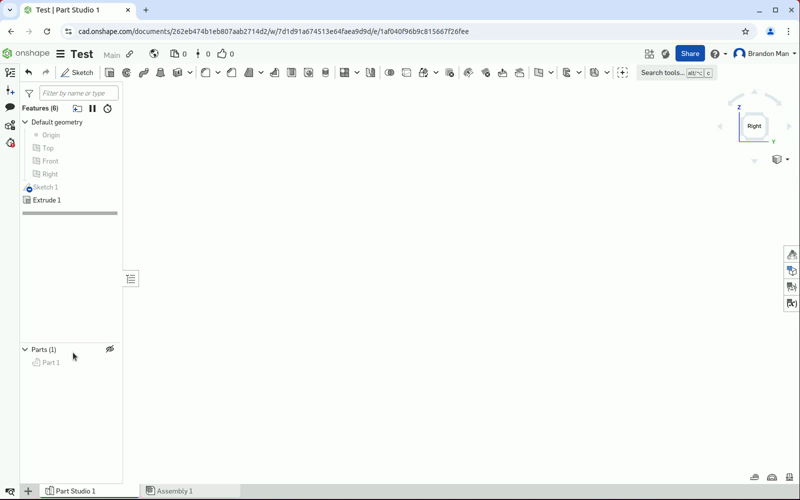
key(right)
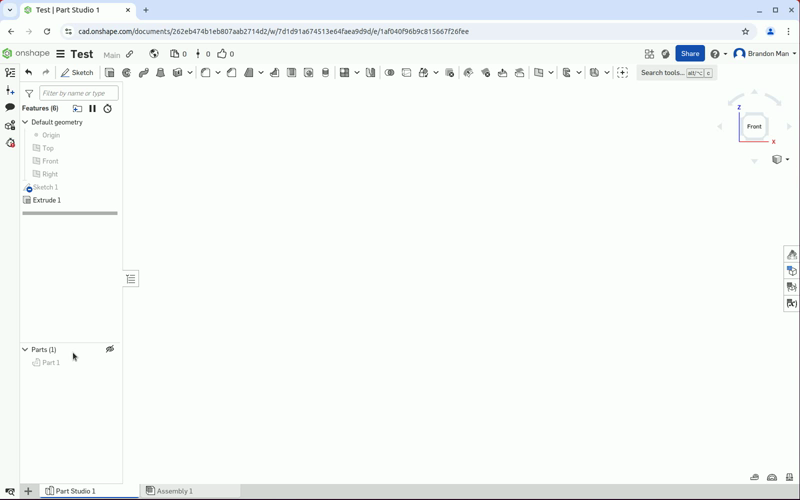
key_up(shift)
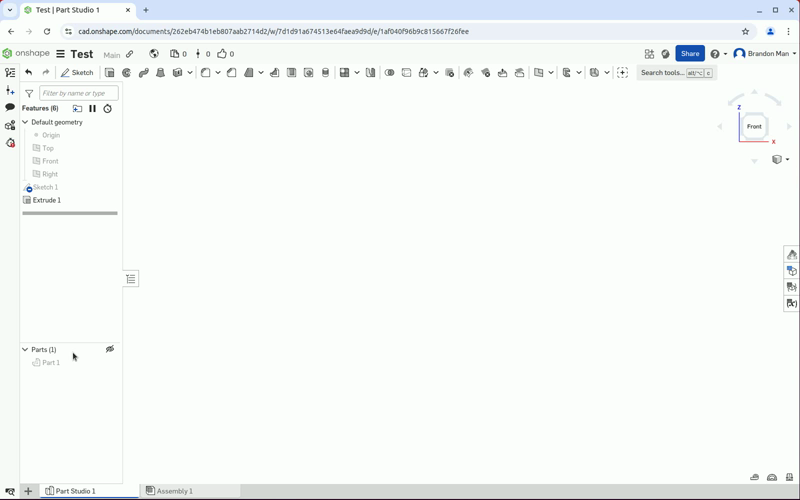
mouse_move(73, 352)
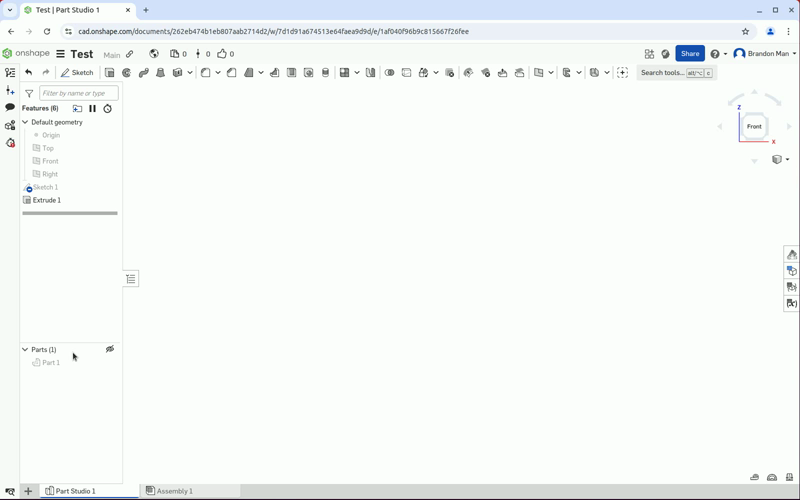
key(shift+y)
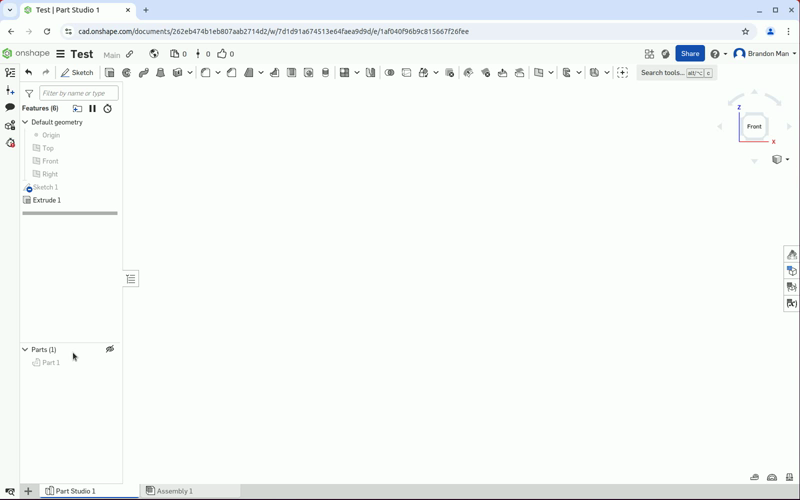
key(shift+s)
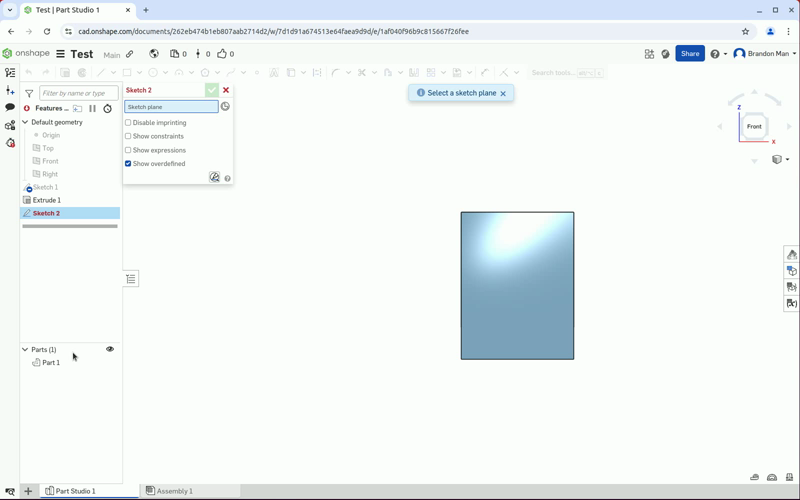
mouse_move(73, 163)
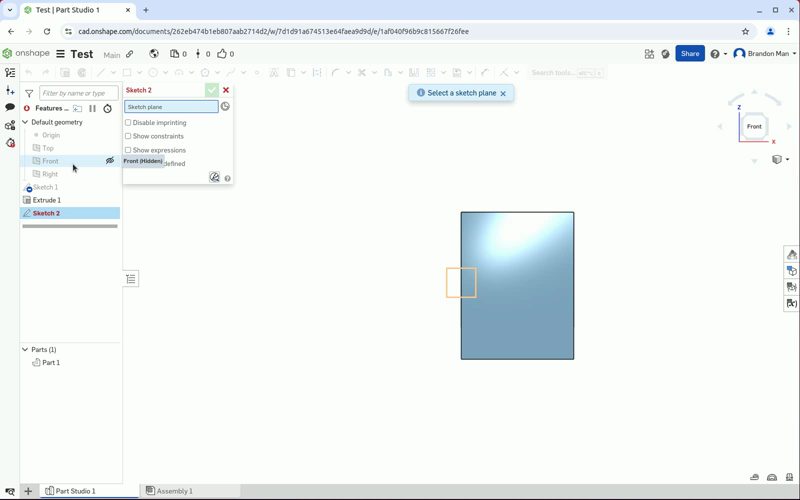
click(73, 163)
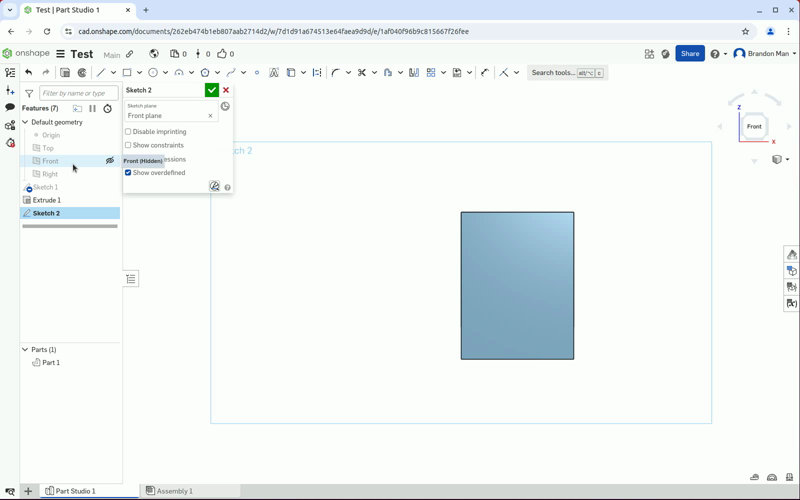
mouse_move(73, 352)
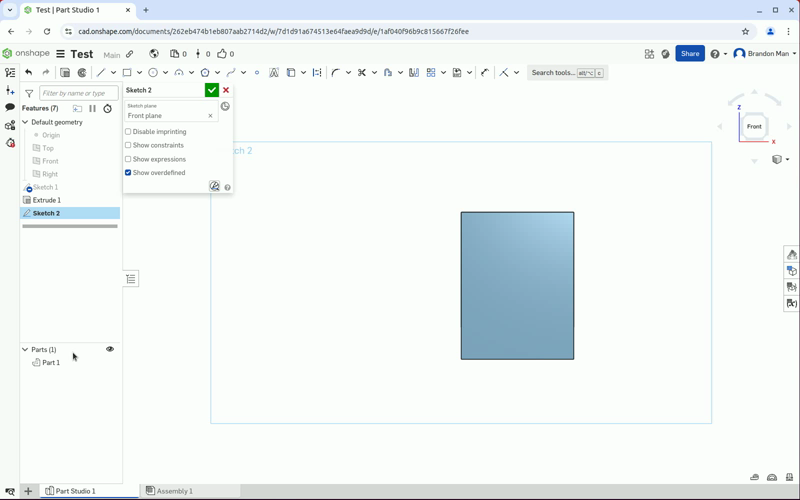
key(y)
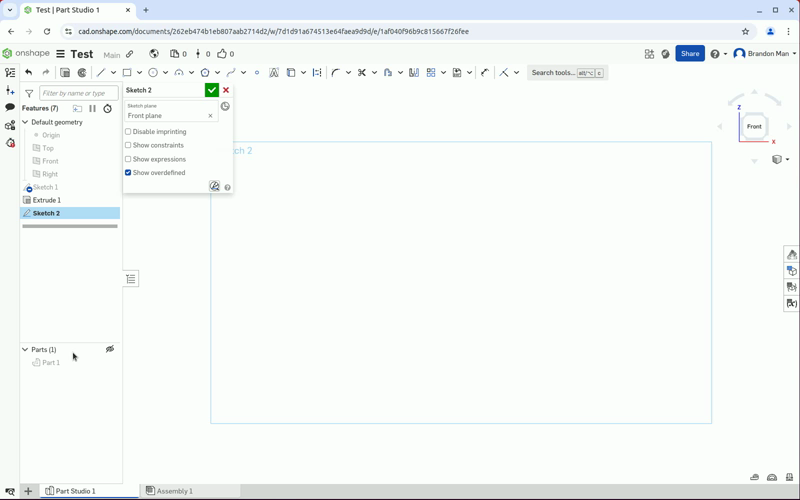
key(c)
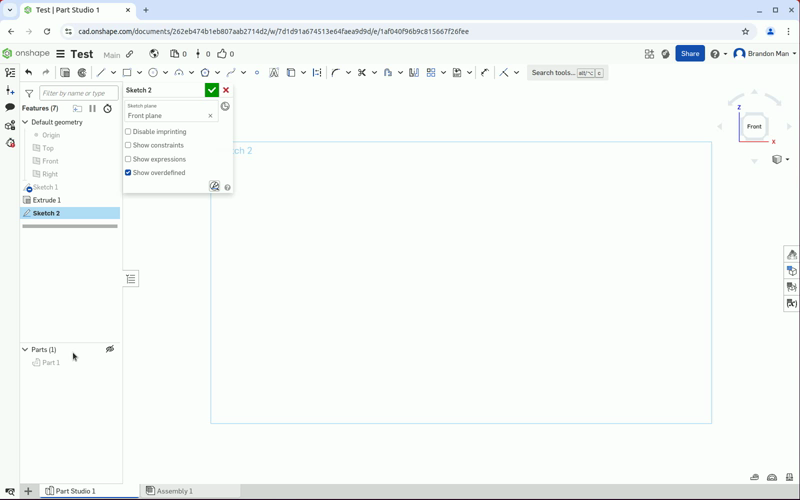
key_down(shift)
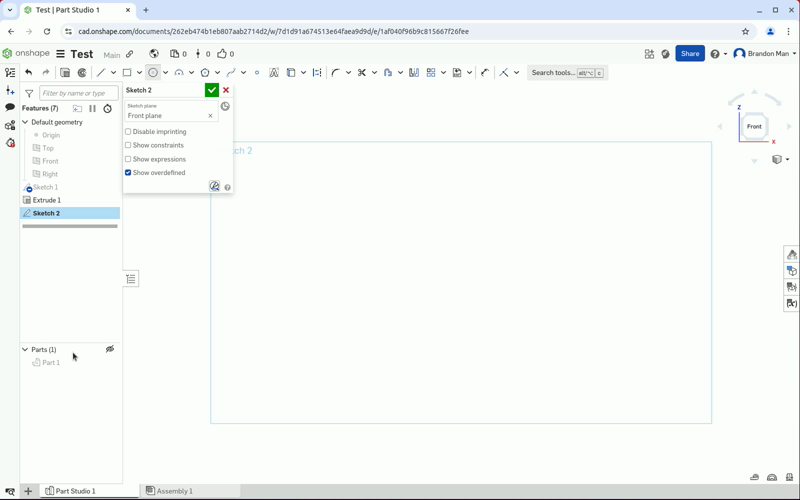
mouse_move(515, 250)
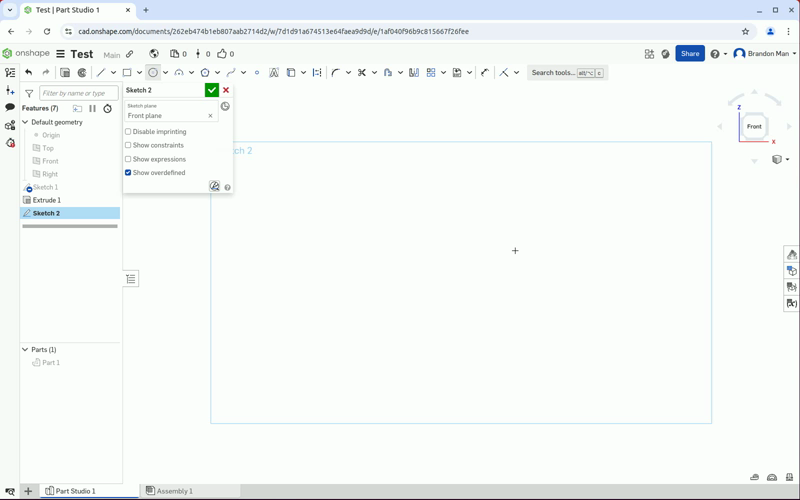
click(515, 250)
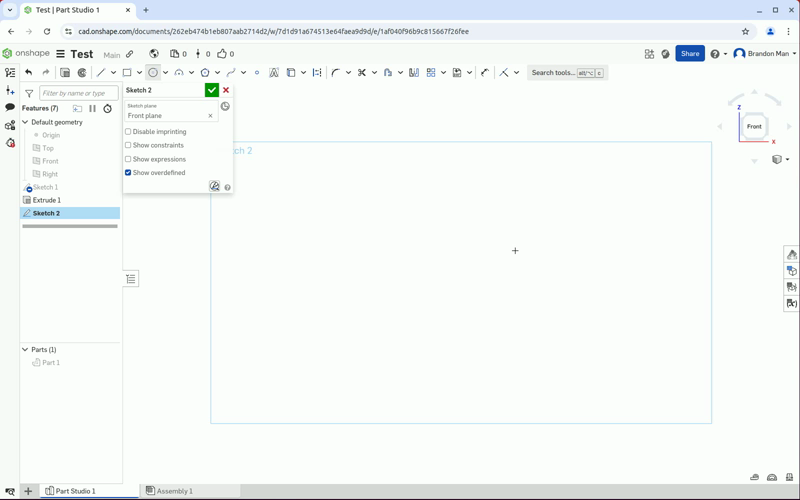
key_up(shift)
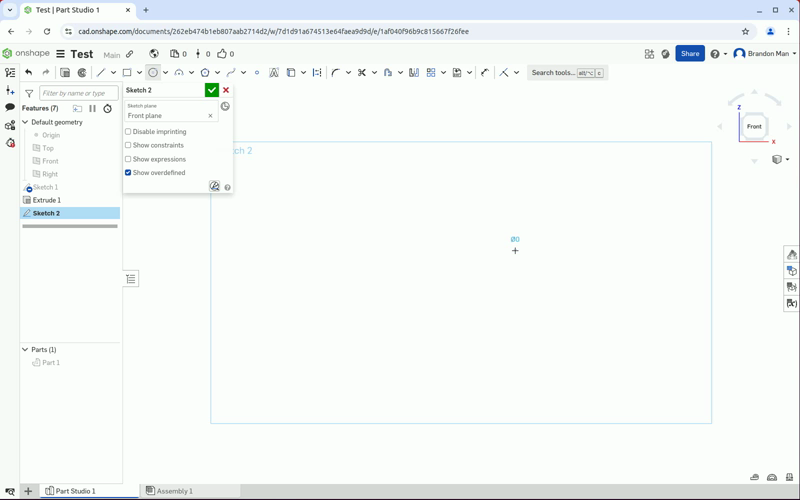
mouse_move(531, 250)
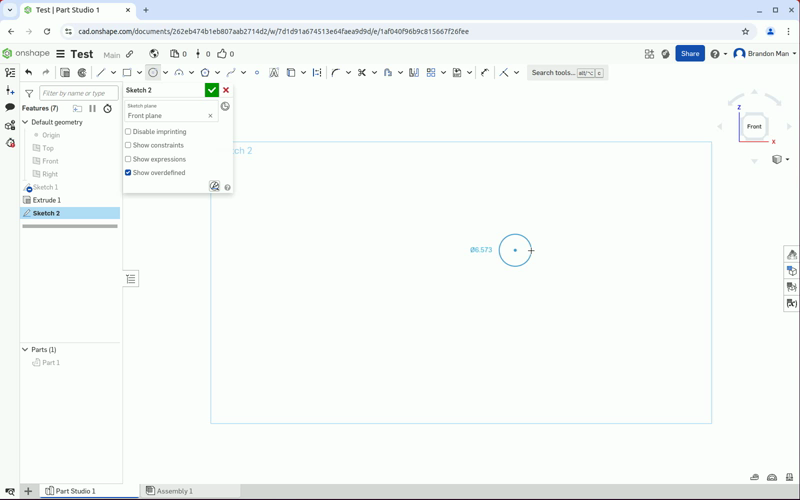
click(531, 250)
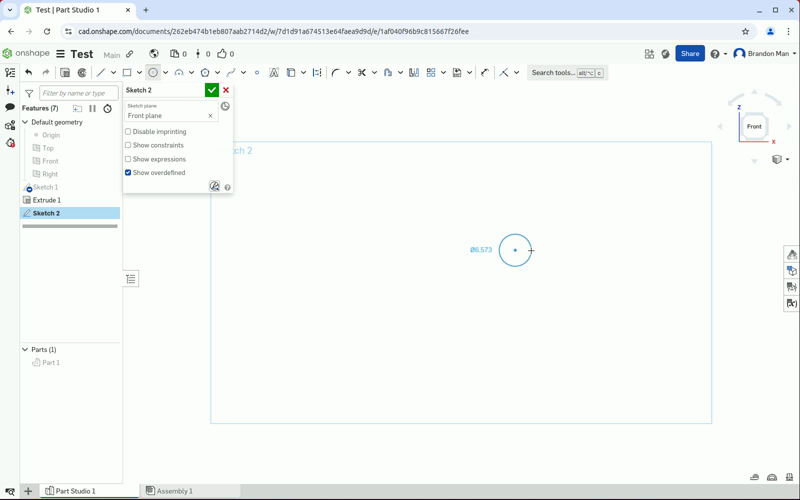
key(esc)
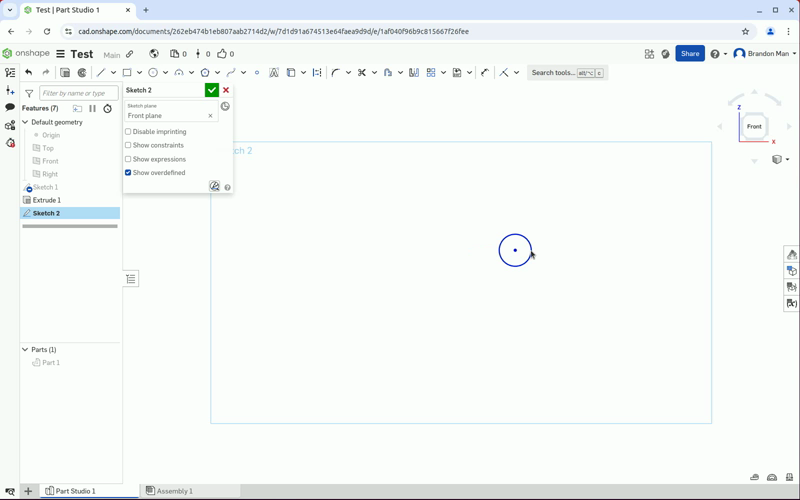
mouse_move(507, 238)
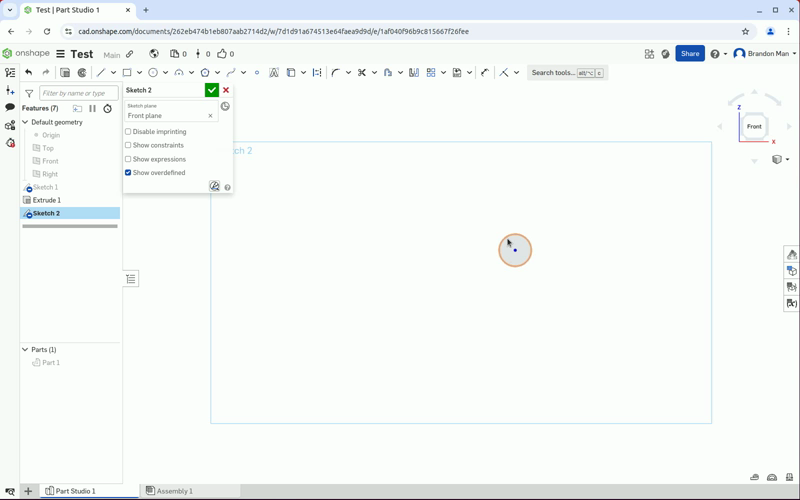
scroll(6)
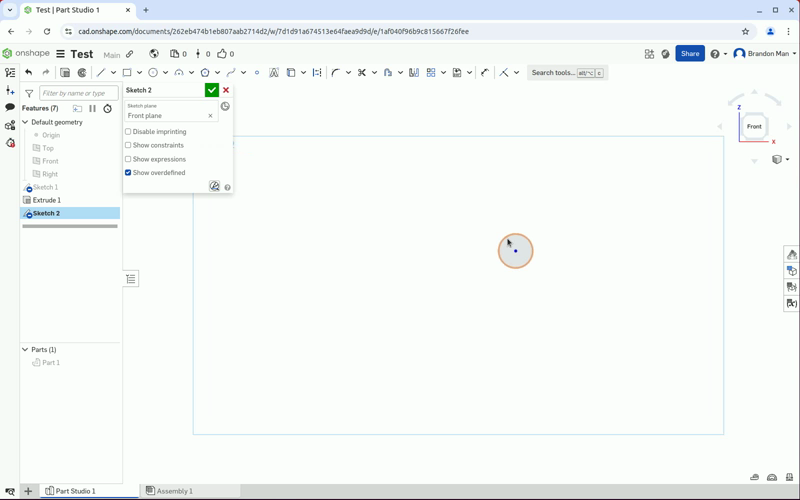
scroll(6)
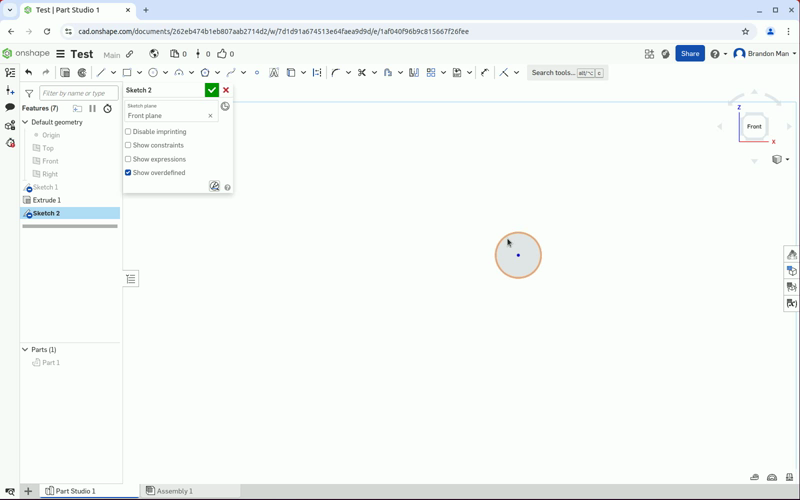
scroll(6)
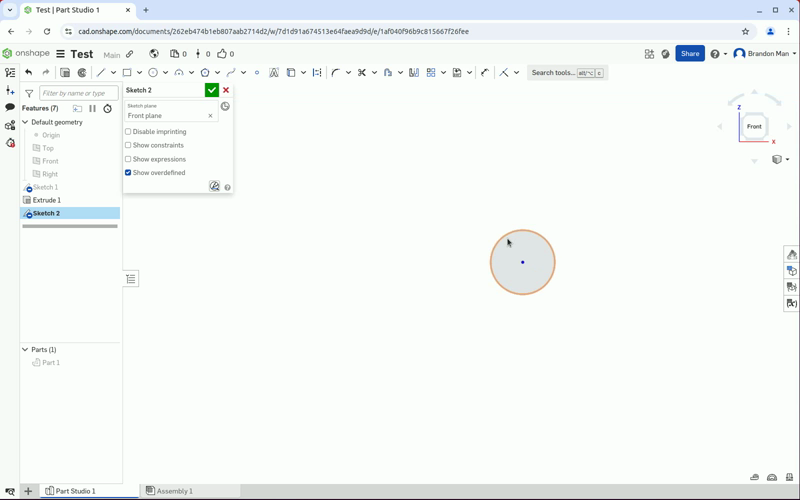
scroll(6)
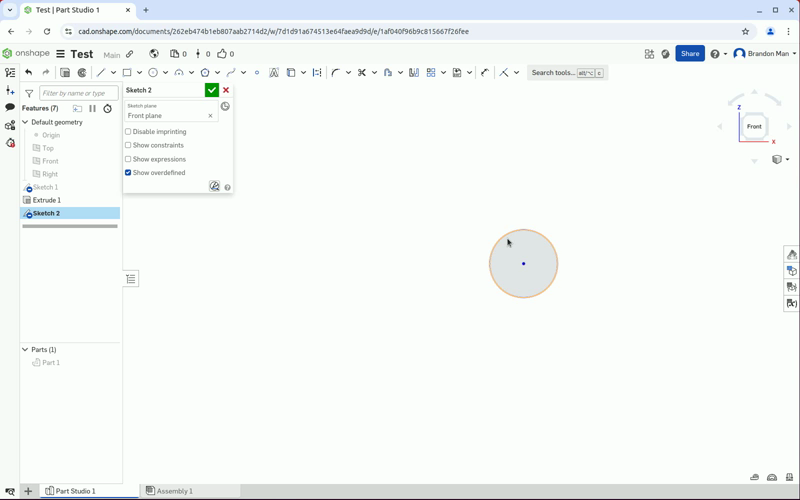
scroll(6)
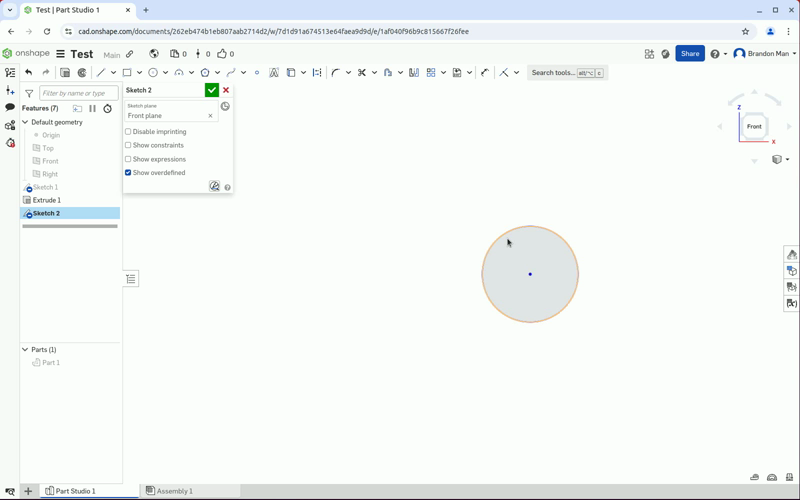
scroll(6)
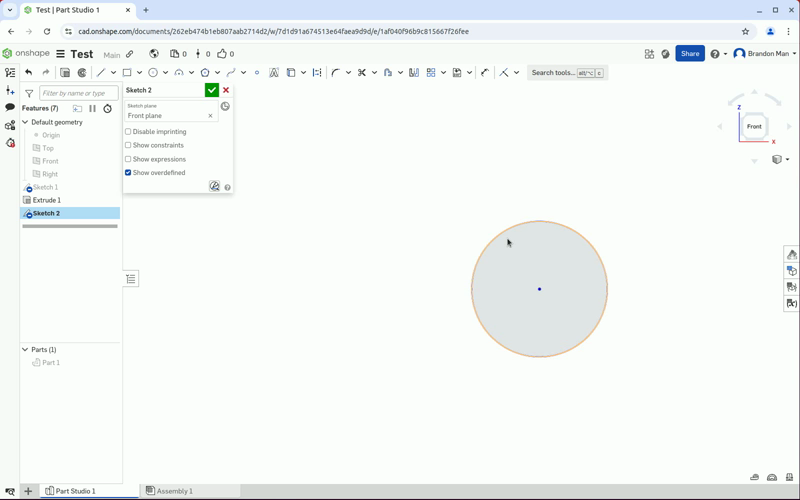
scroll(6)
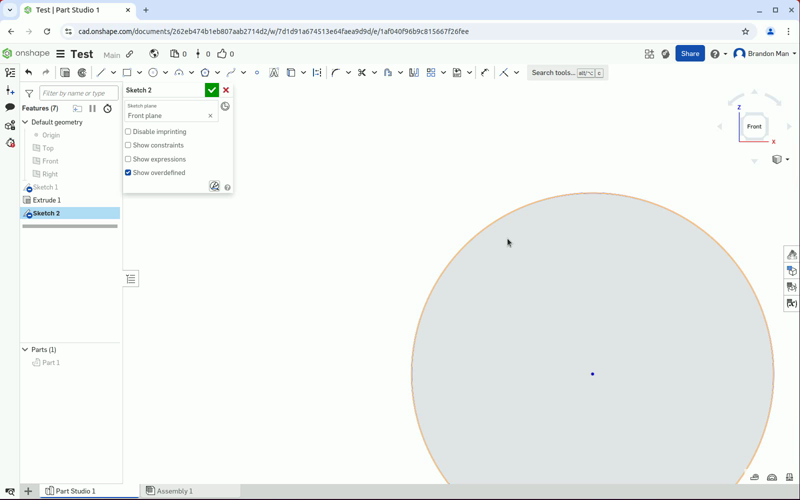
click(507, 238)
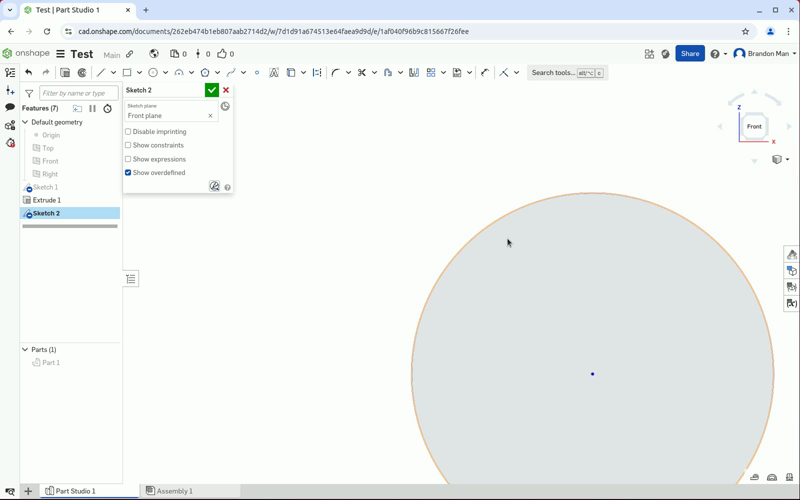
scroll(-6)
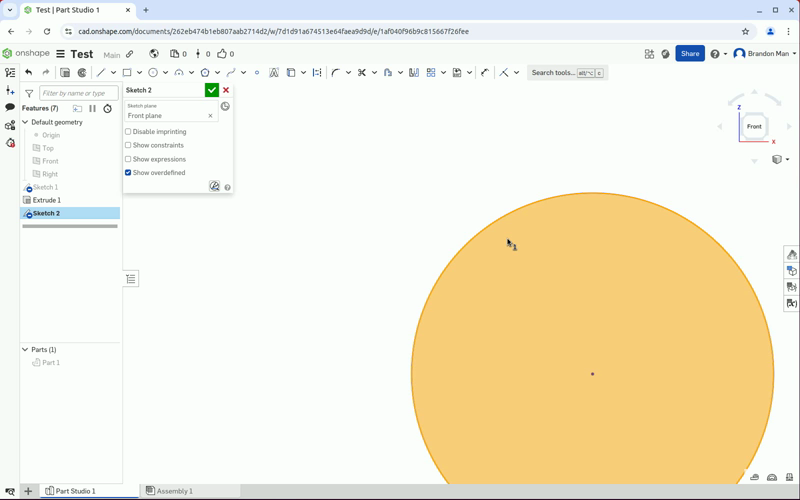
scroll(-6)
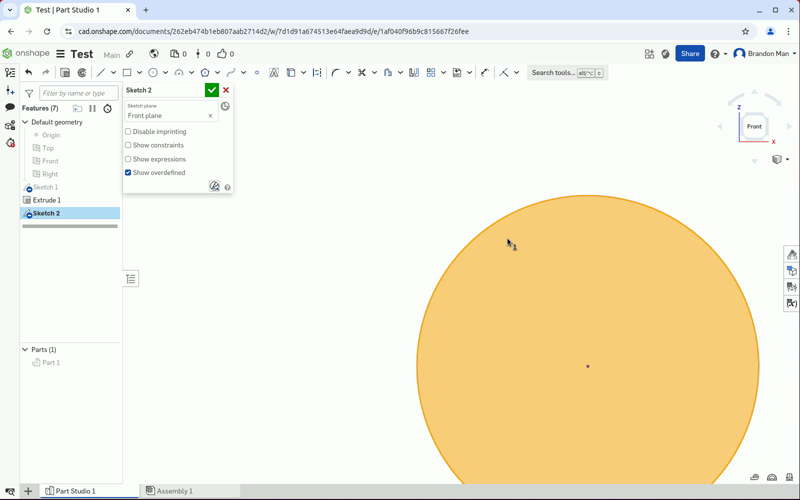
scroll(-6)
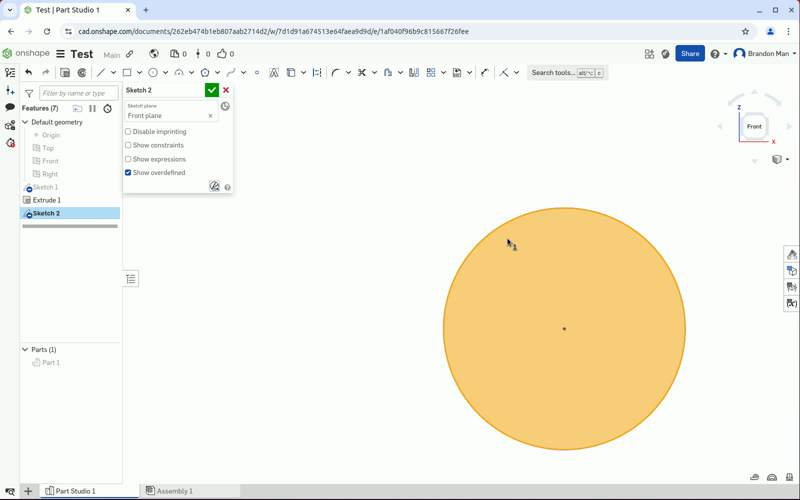
scroll(-6)
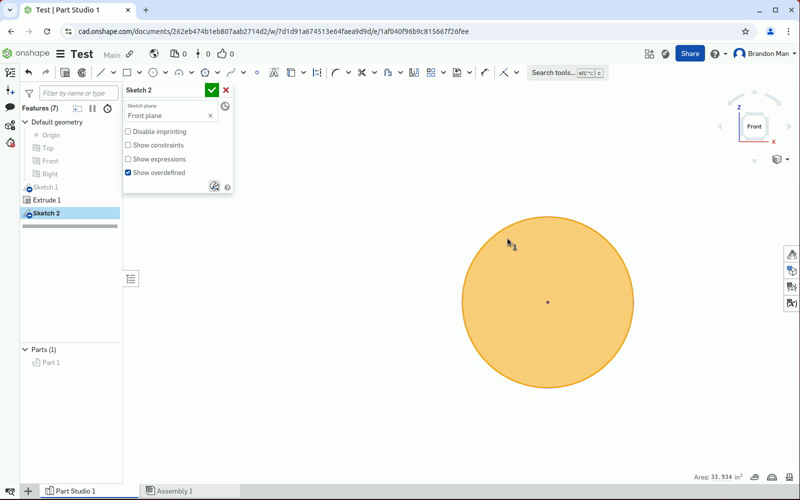
scroll(-6)
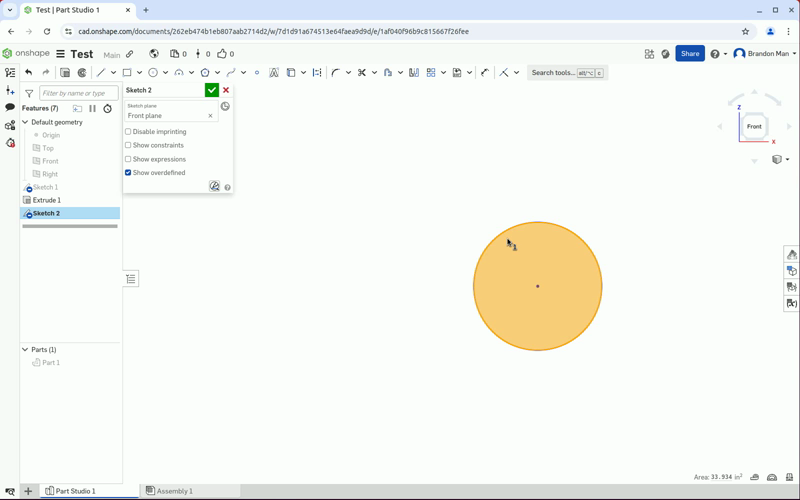
scroll(-6)
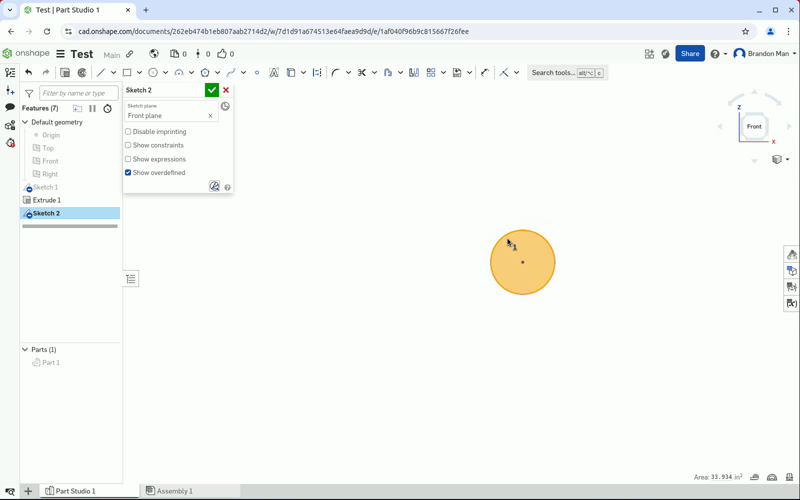
scroll(-6)
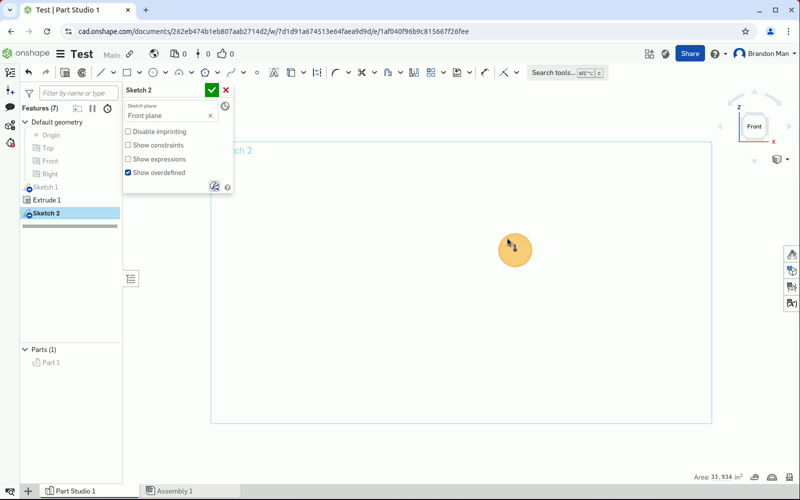
mouse_move(73, 352)
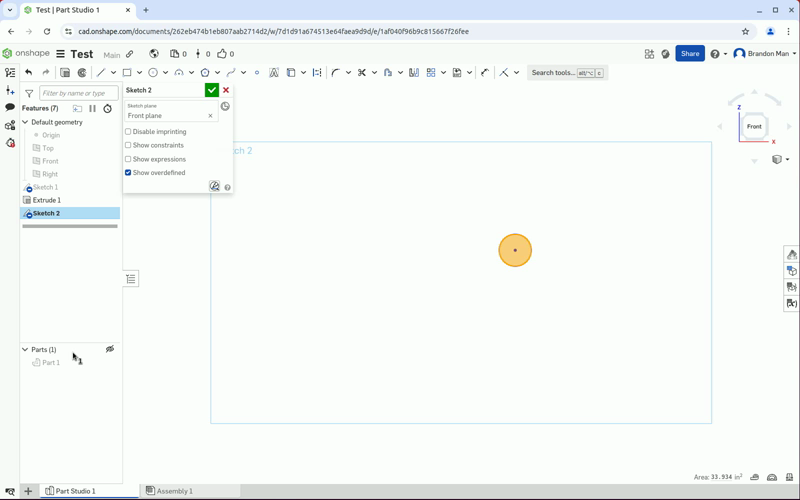
key(shift+y)
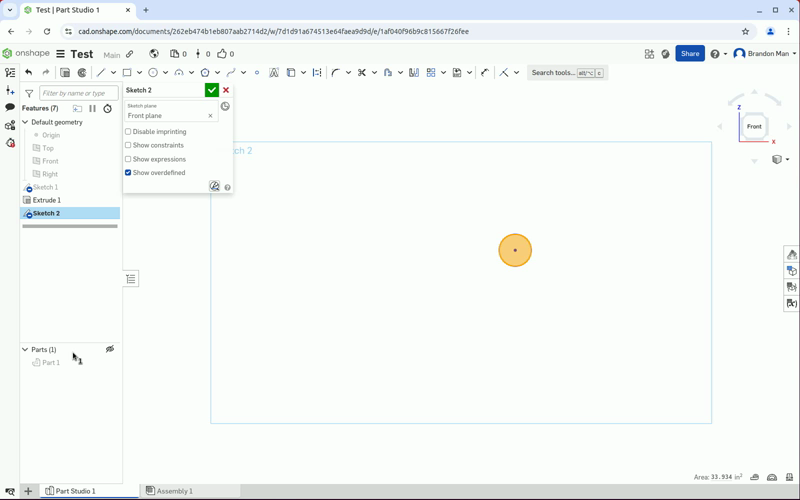
key(shift+e)
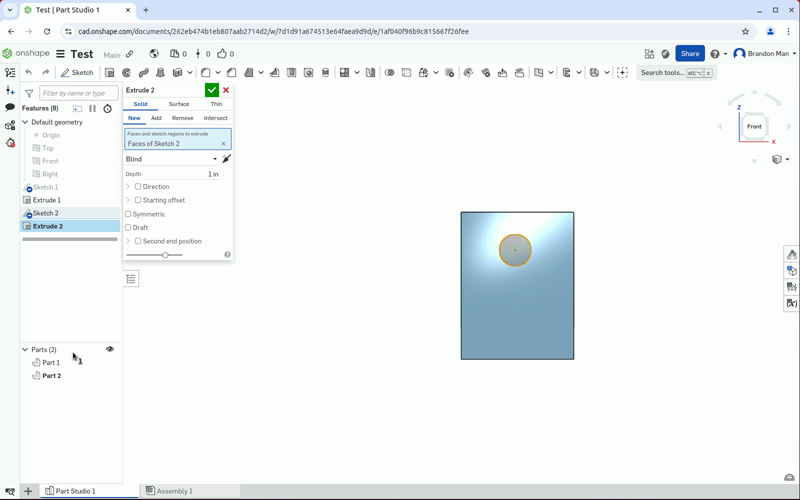
mouse_move(143, 106)
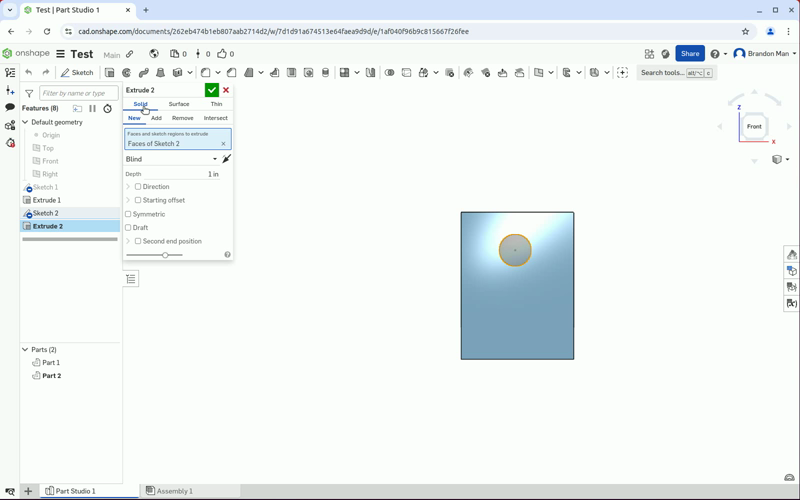
click(143, 106)
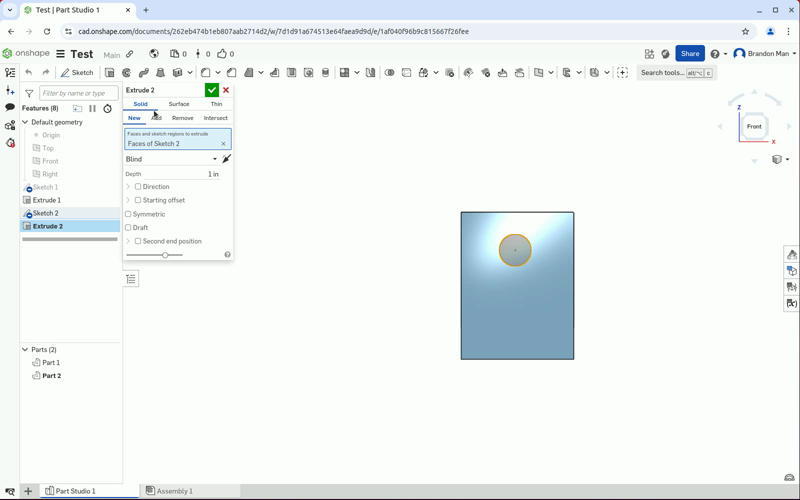
mouse_move(186, 120)
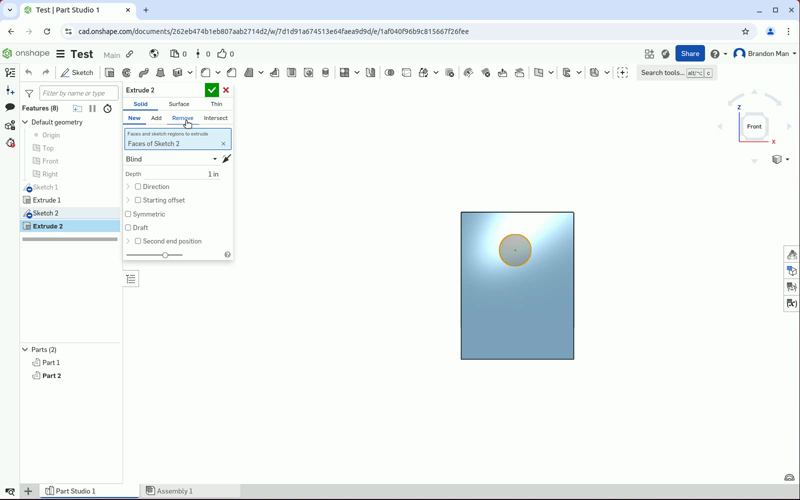
click(186, 120)
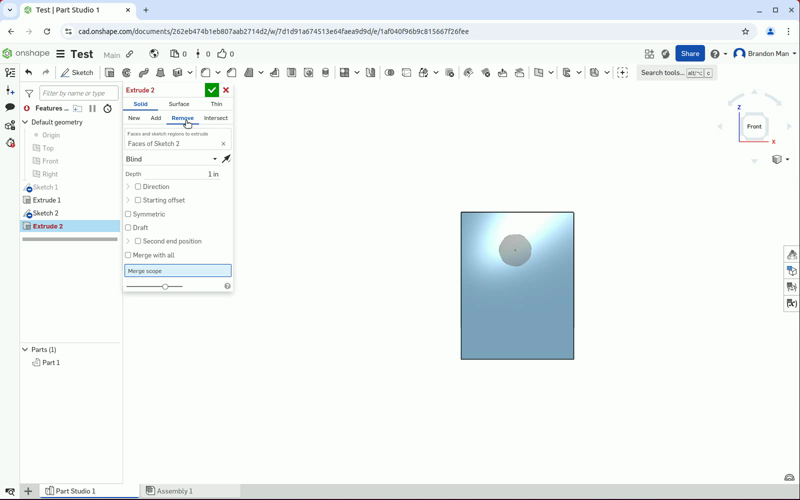
key(tab, 4)
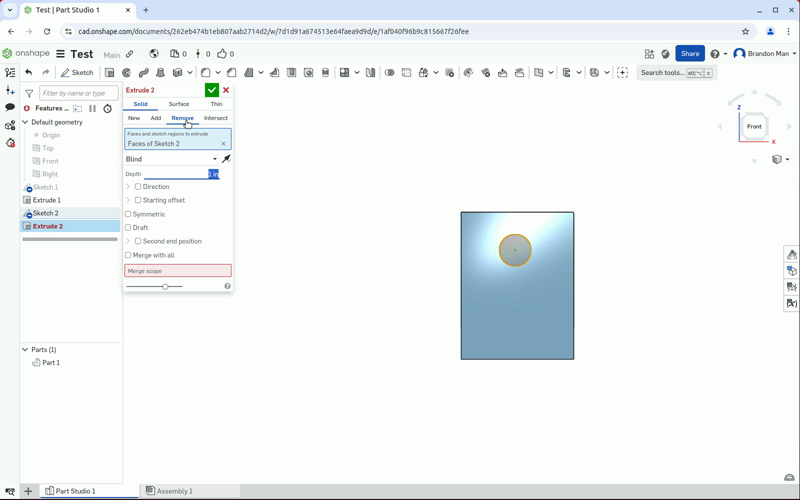
text(-43.328)
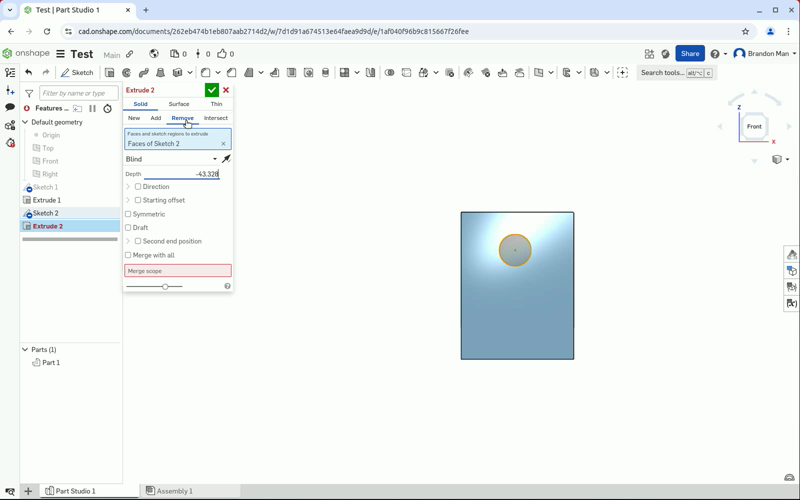
key(tab, 3)
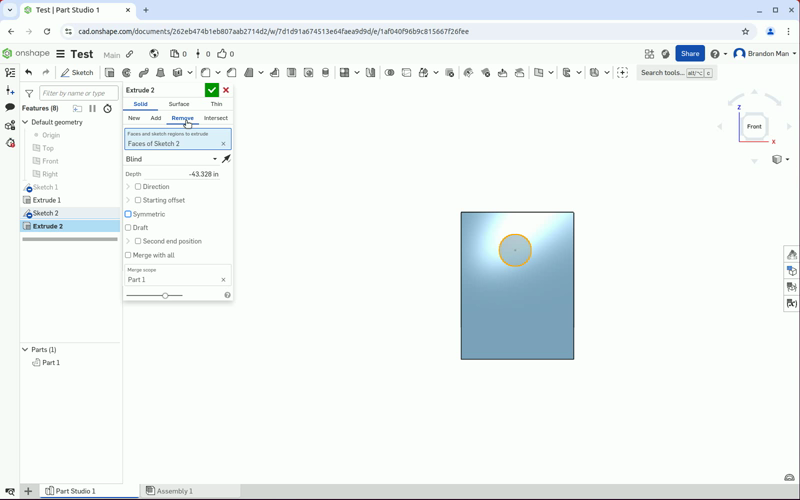
key(space)
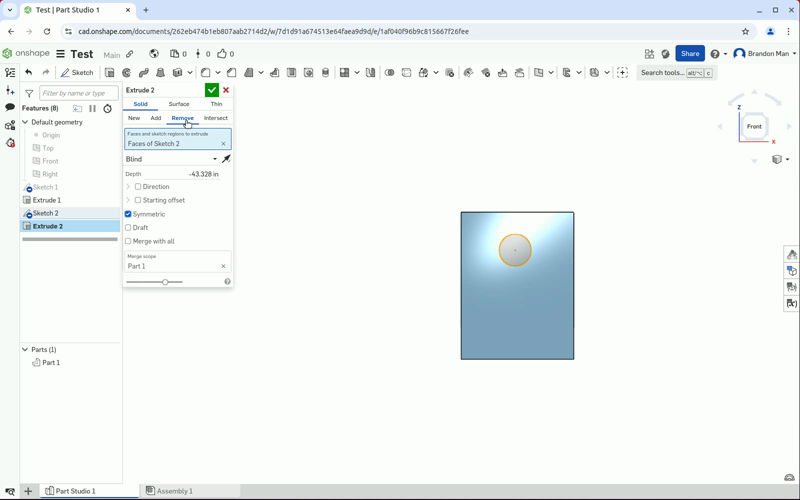
key(tab, 2)
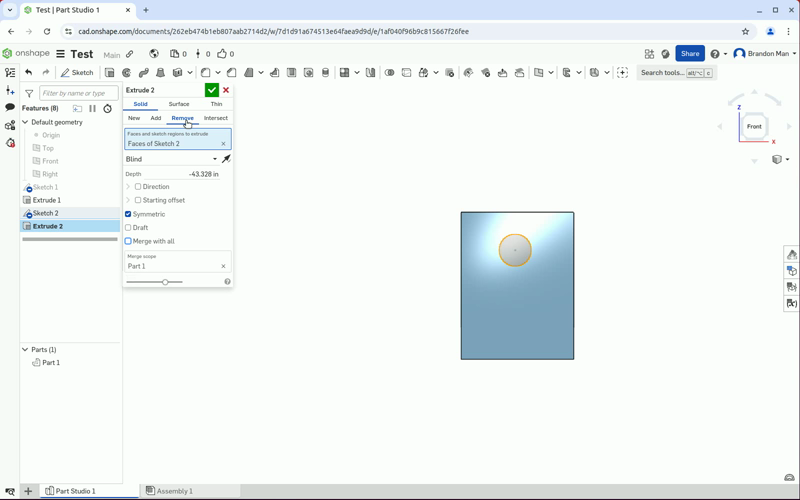
key(space)
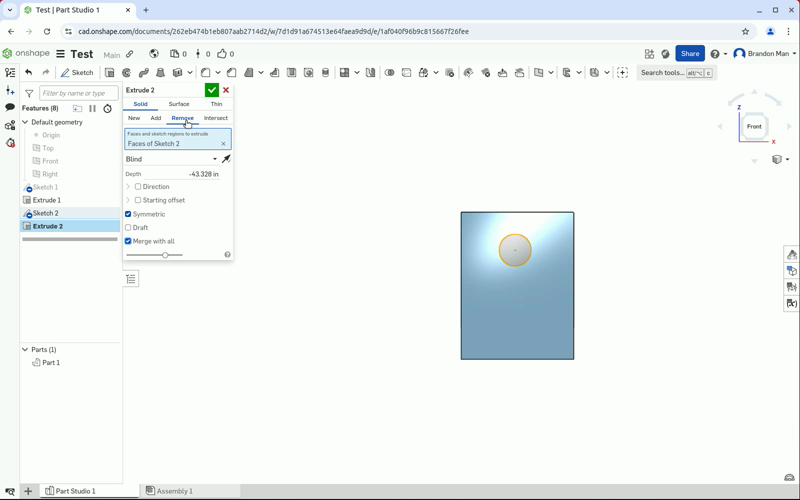
key(enter)
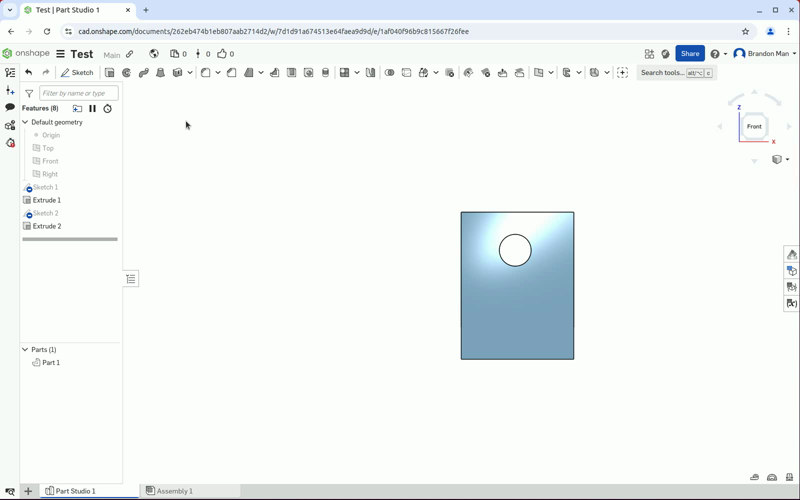
key(shift+h)
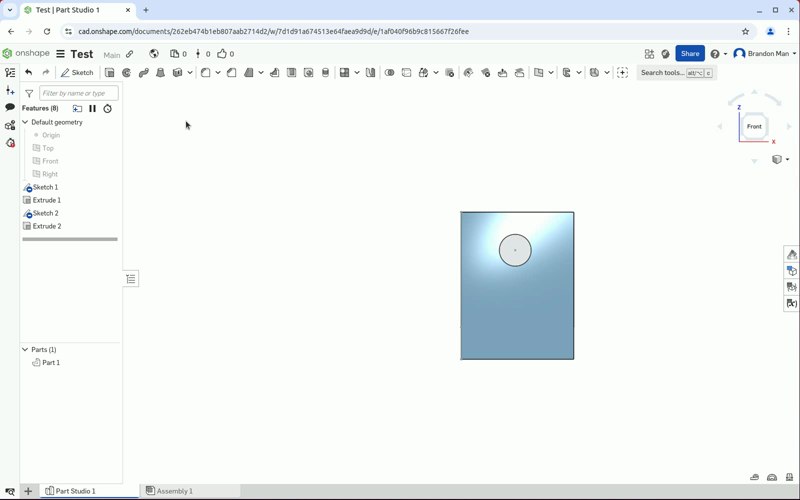
key(shift+h)
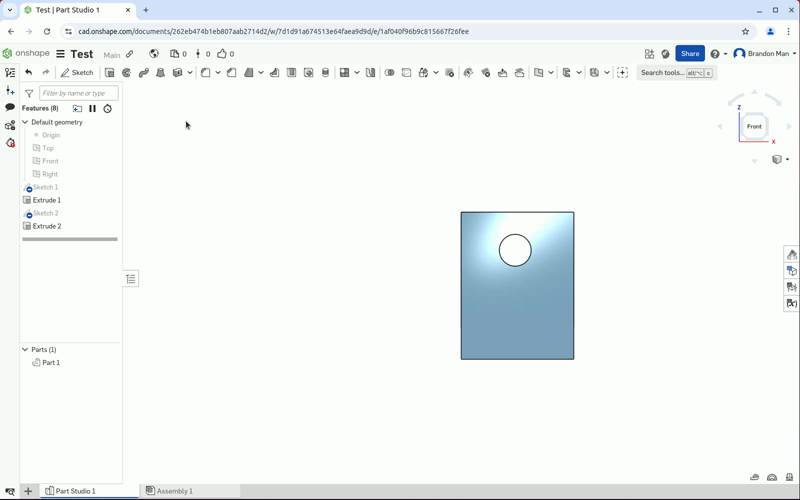
mouse_move(73, 189)
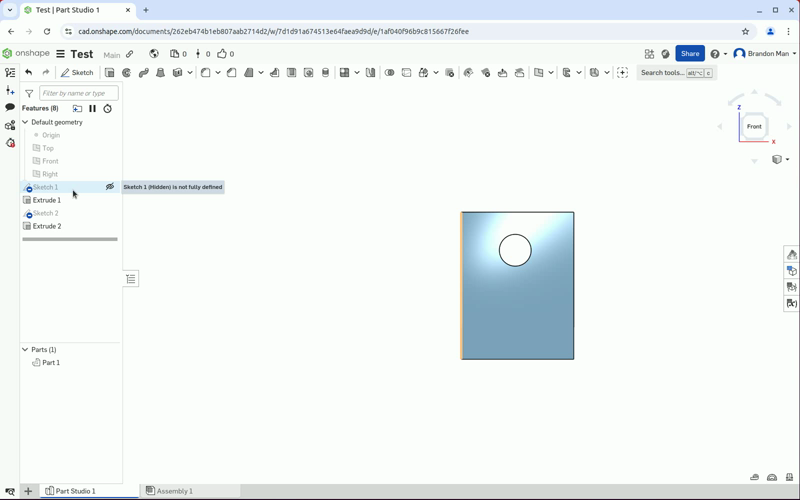
click(73, 189)
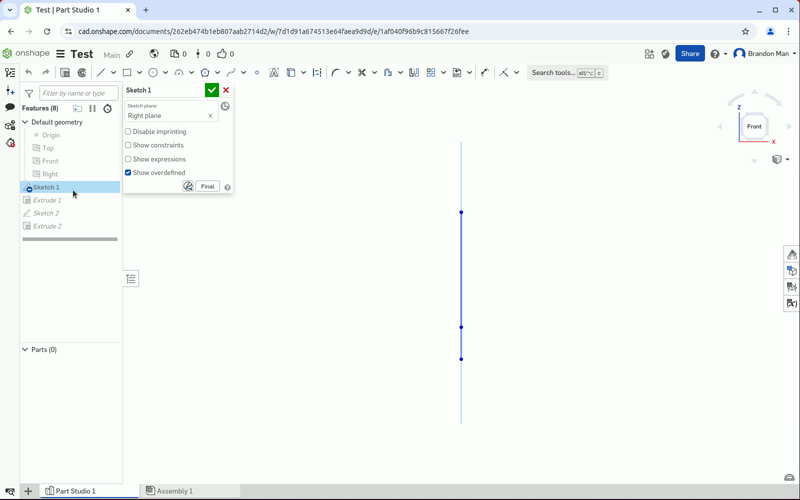
mouse_move(229, 92)
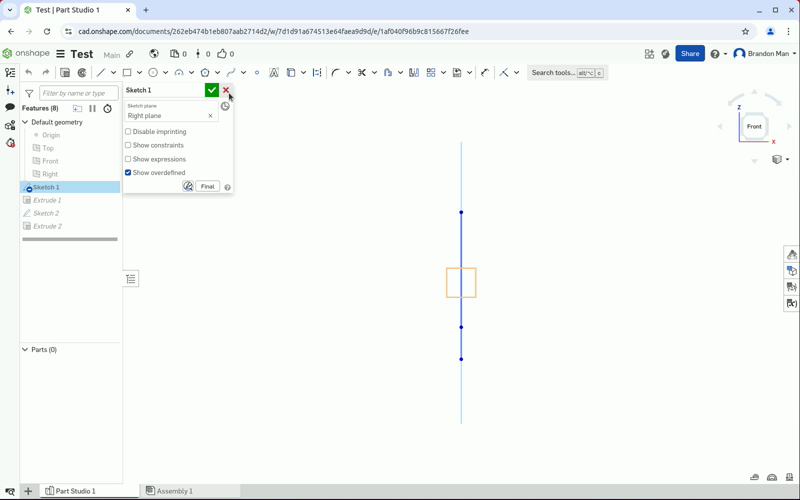
click(229, 92)
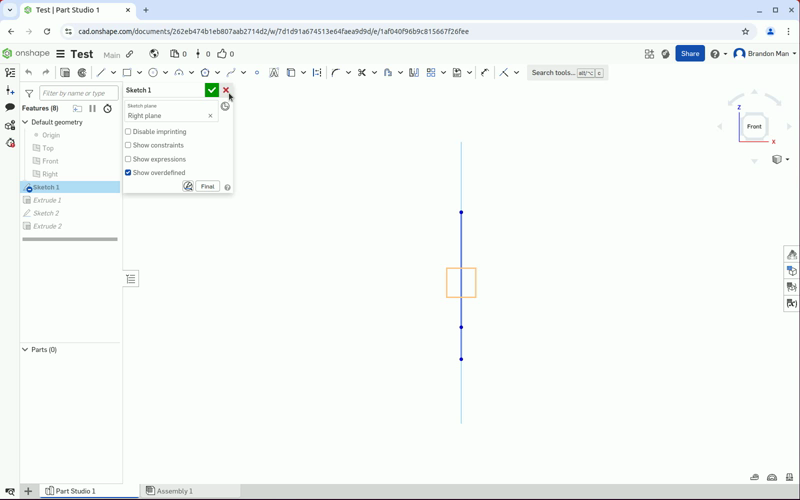
key(shift+s)
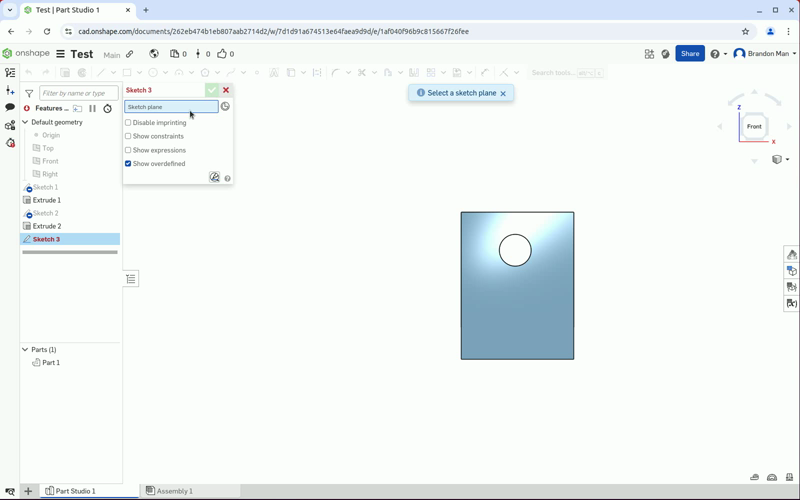
mouse_move(73, 163)
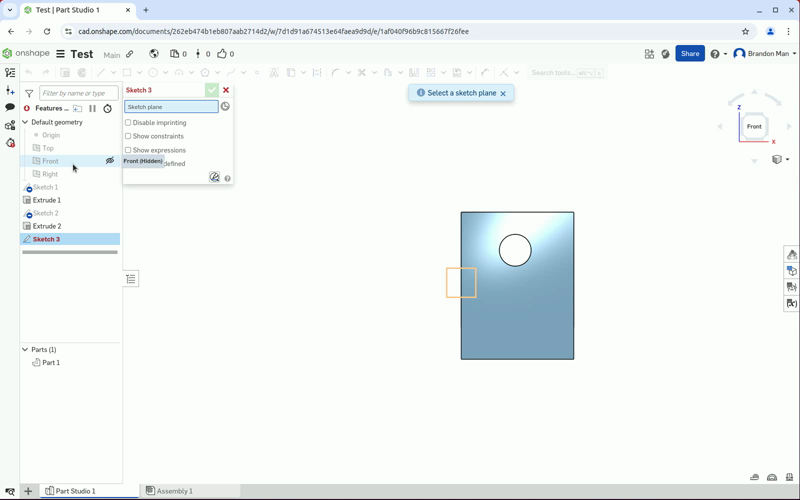
click(73, 163)
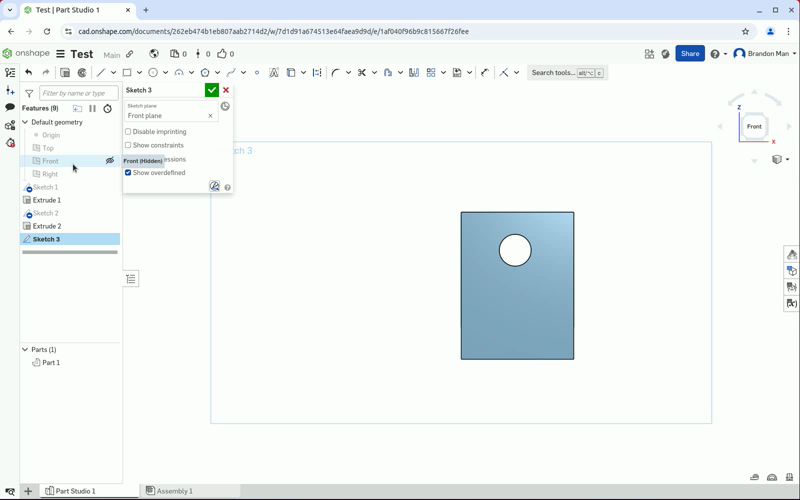
mouse_move(73, 352)
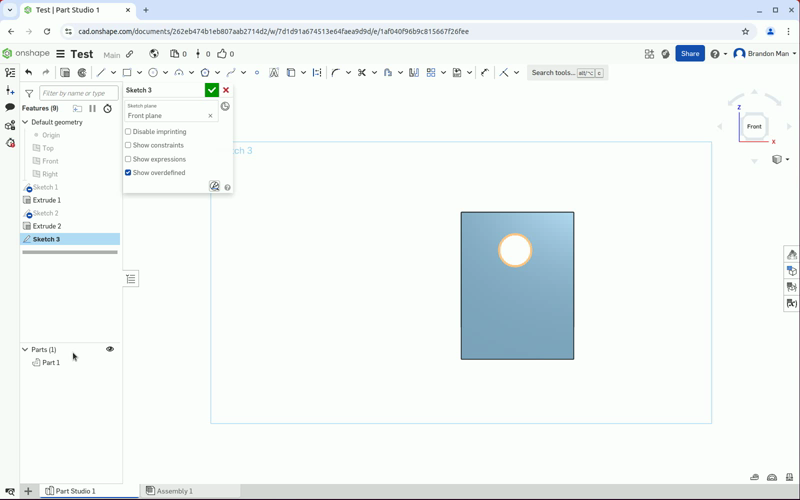
key(y)
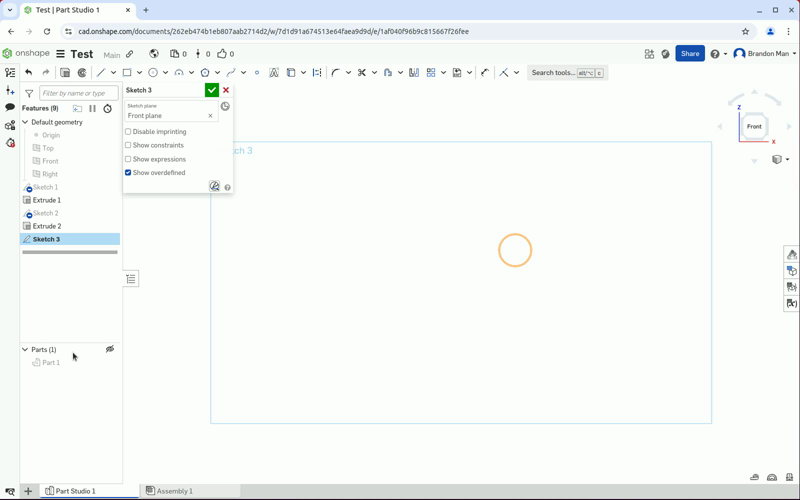
key(c)
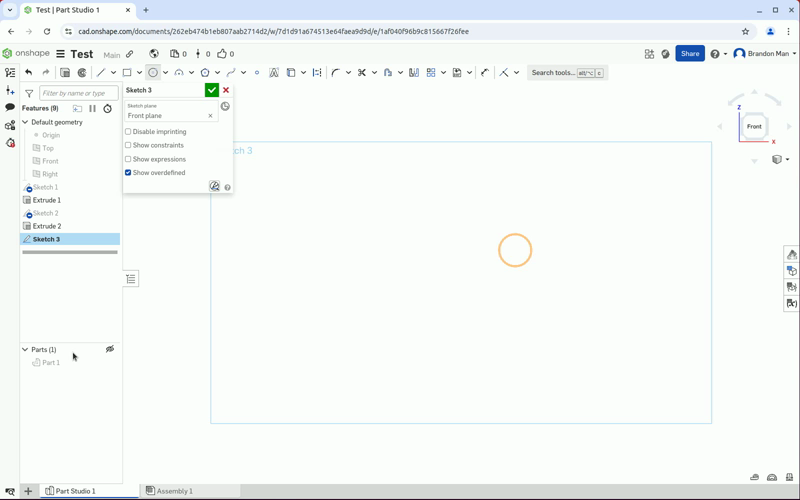
key_down(shift)
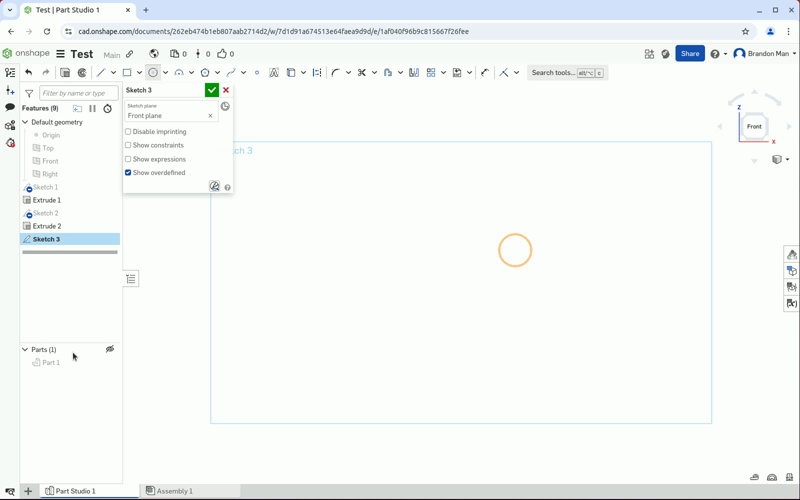
mouse_move(515, 250)
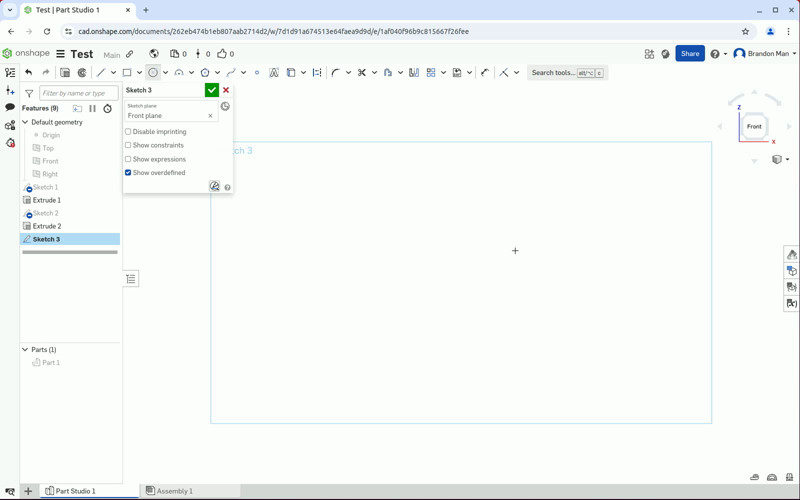
click(515, 250)
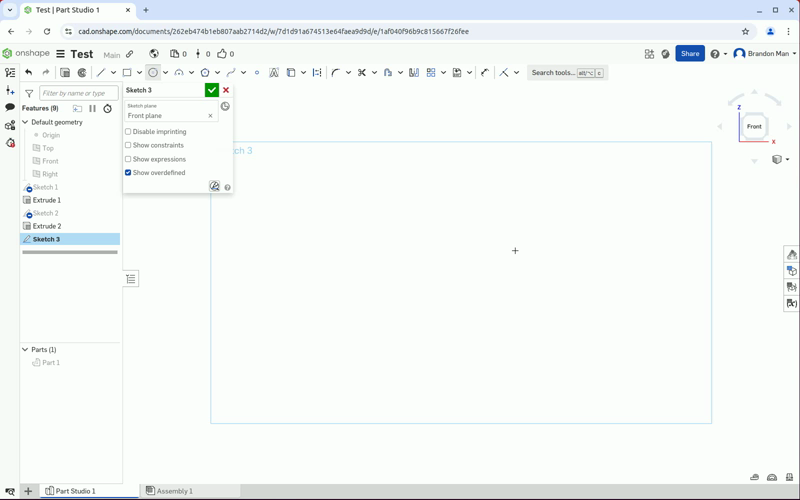
key_up(shift)
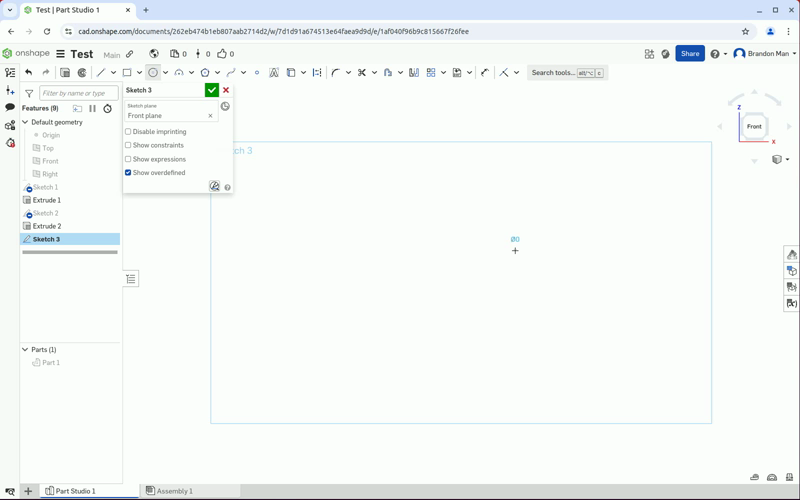
mouse_move(531, 250)
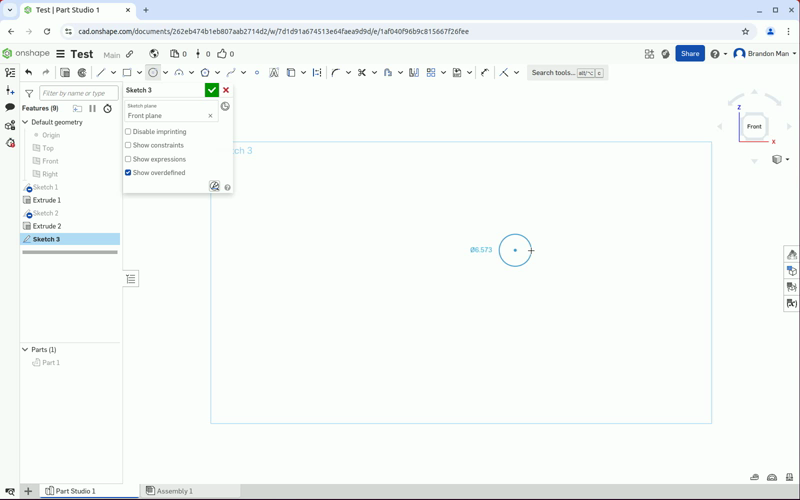
click(531, 250)
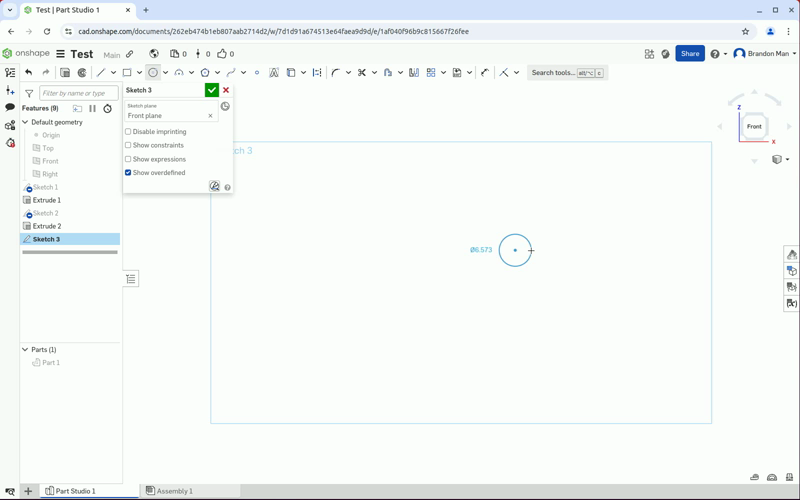
key(esc)
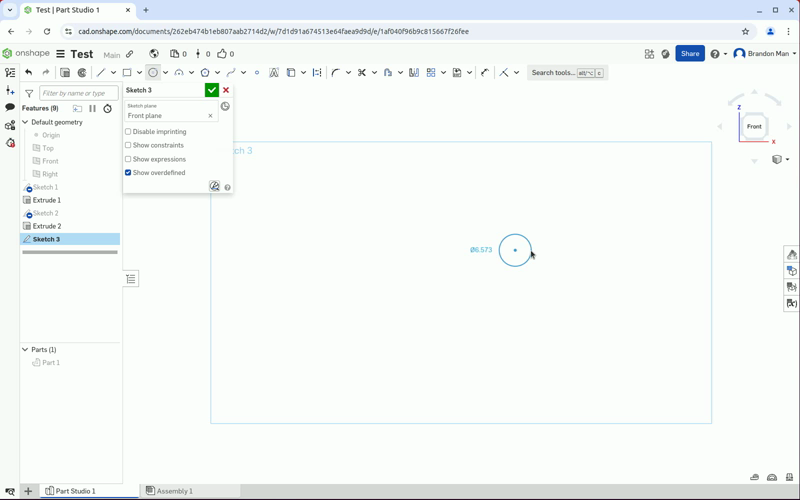
mouse_move(516, 250)
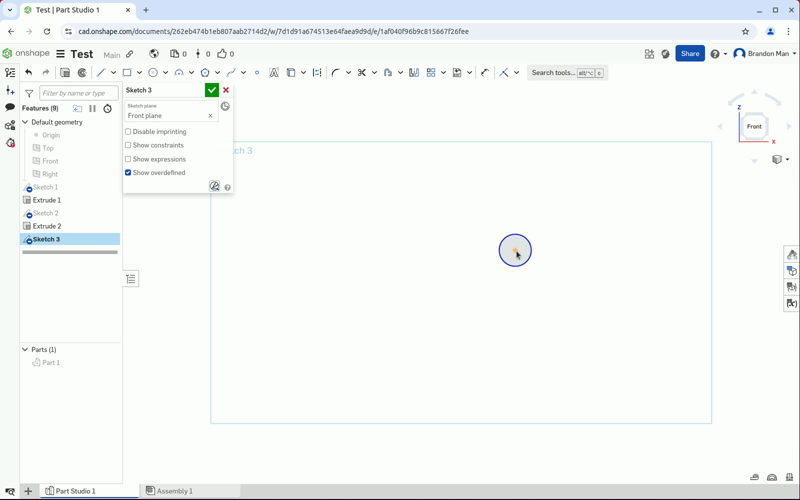
scroll(6)
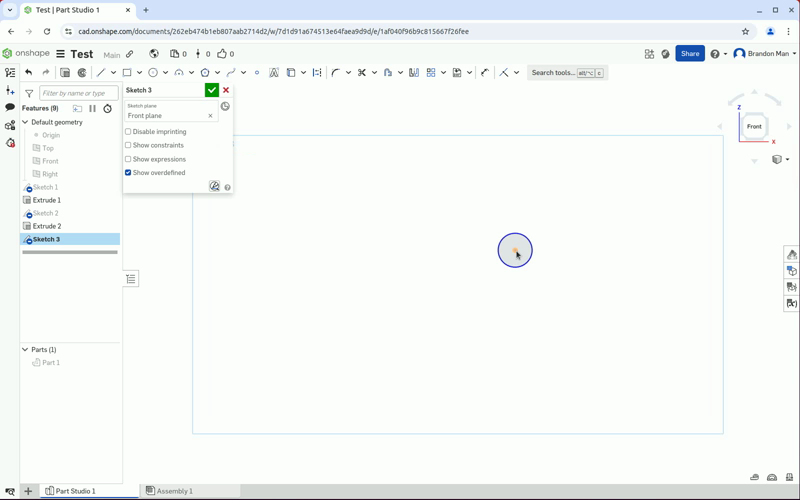
scroll(6)
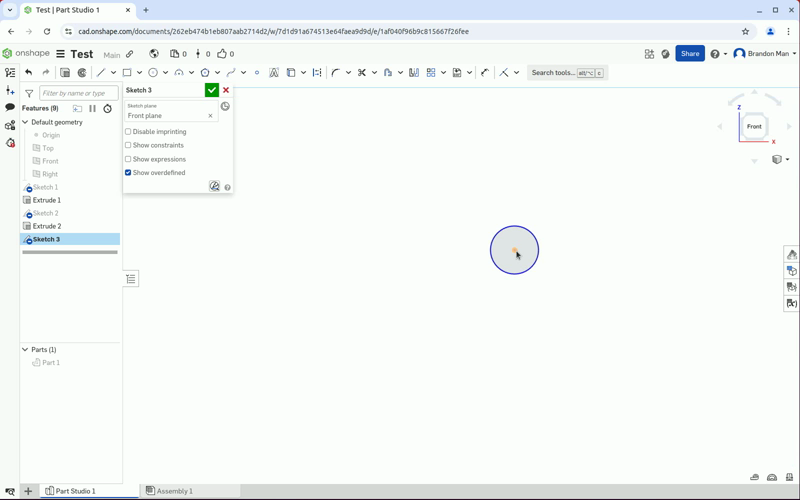
scroll(6)
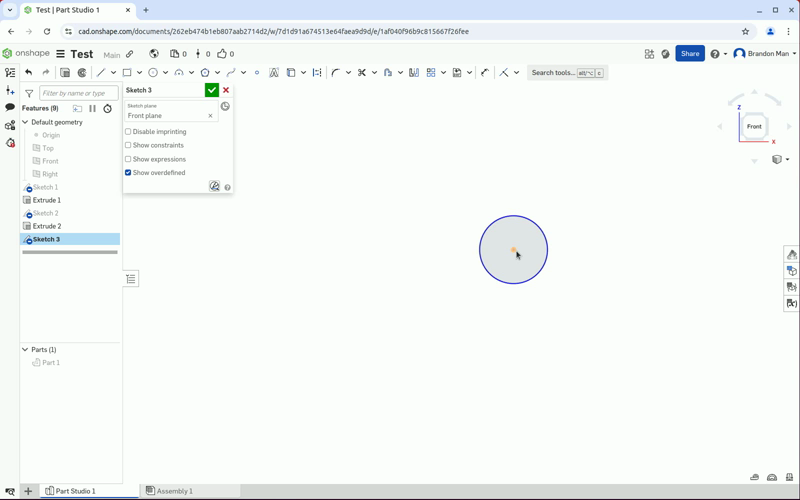
scroll(6)
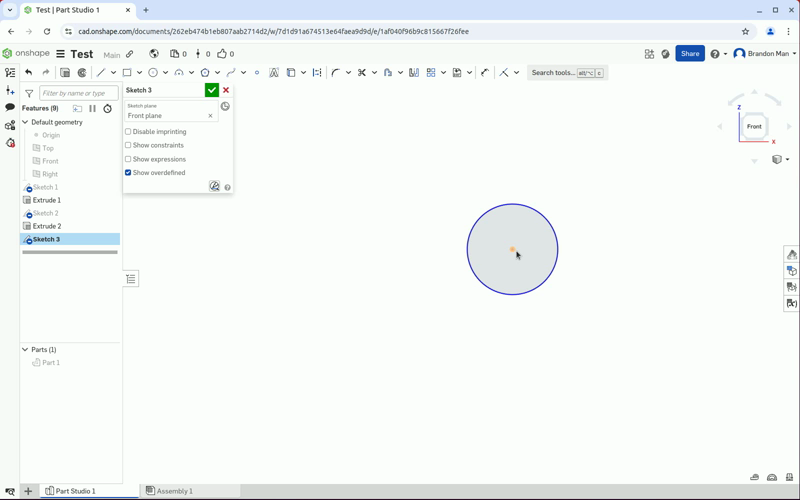
scroll(6)
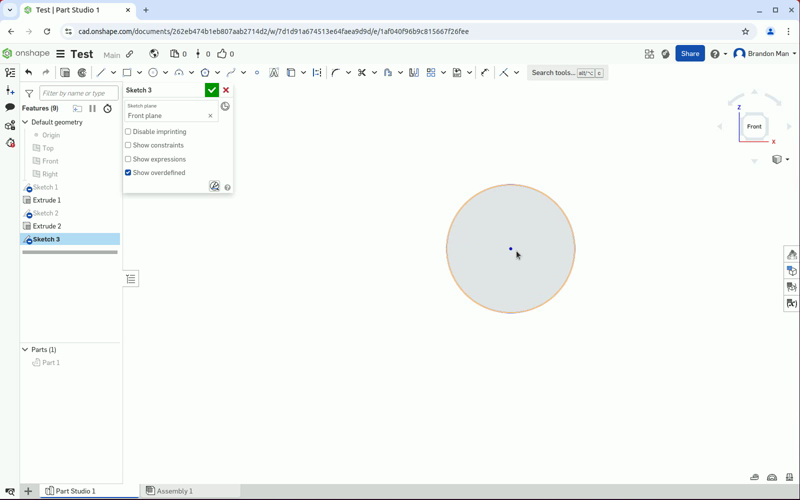
scroll(6)
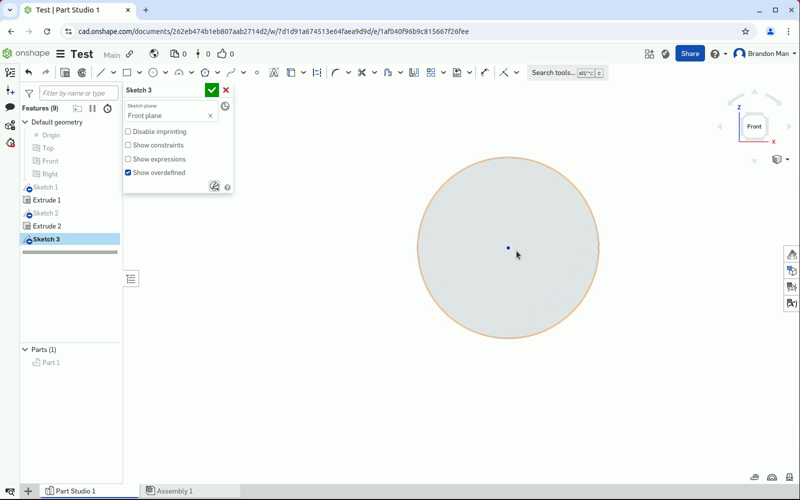
scroll(6)
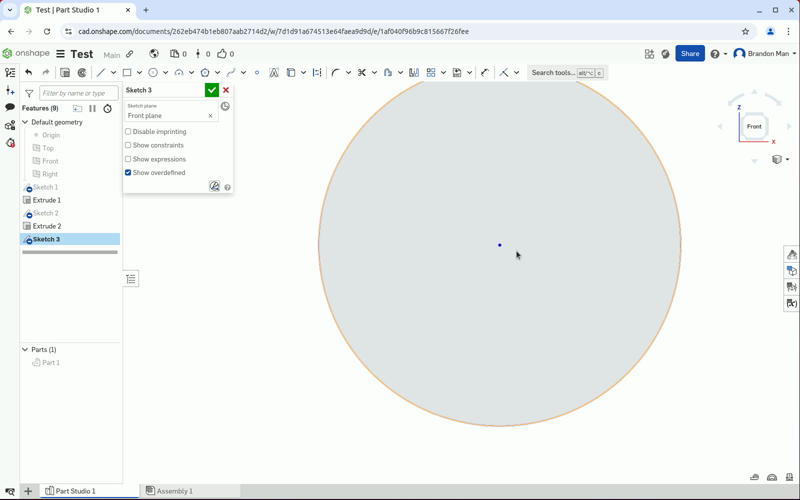
click(516, 250)
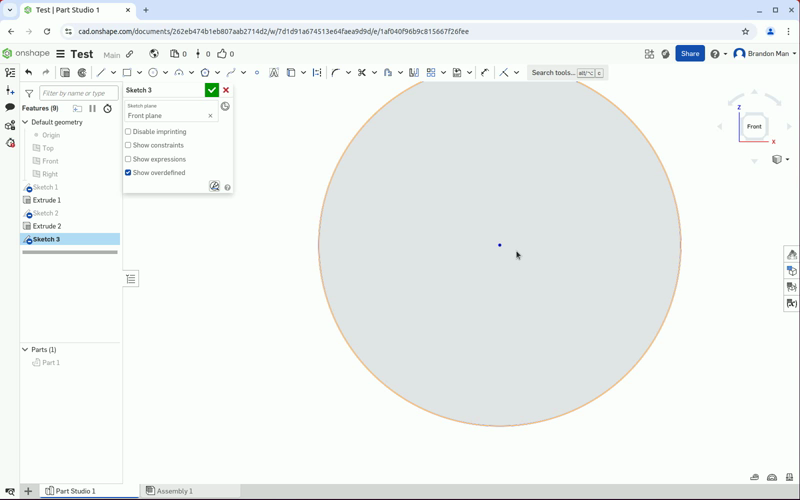
scroll(-6)
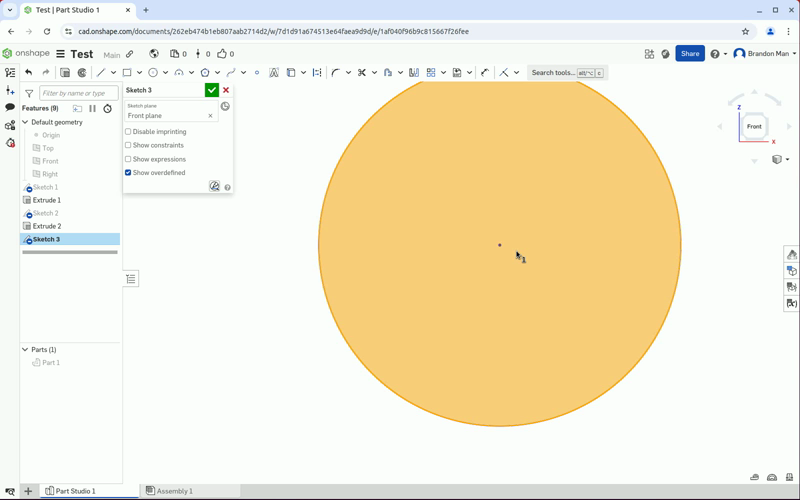
scroll(-6)
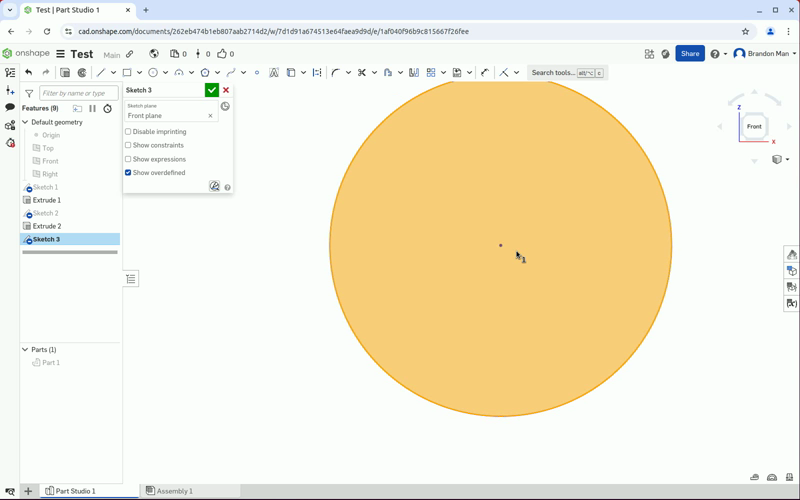
scroll(-6)
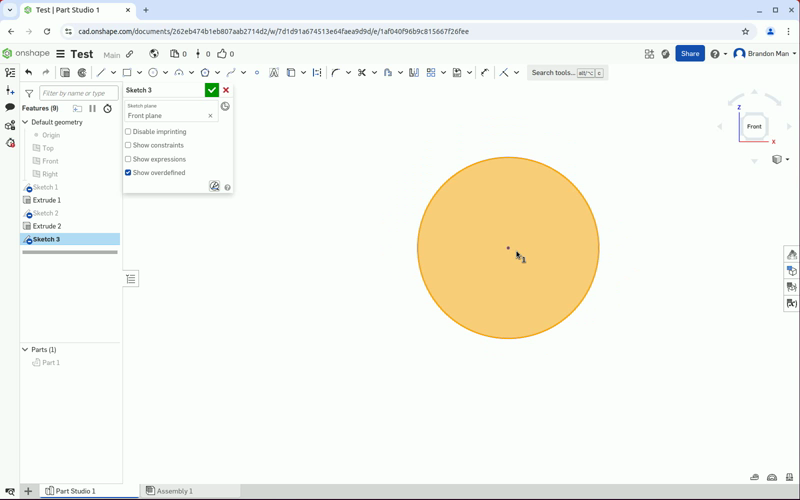
scroll(-6)
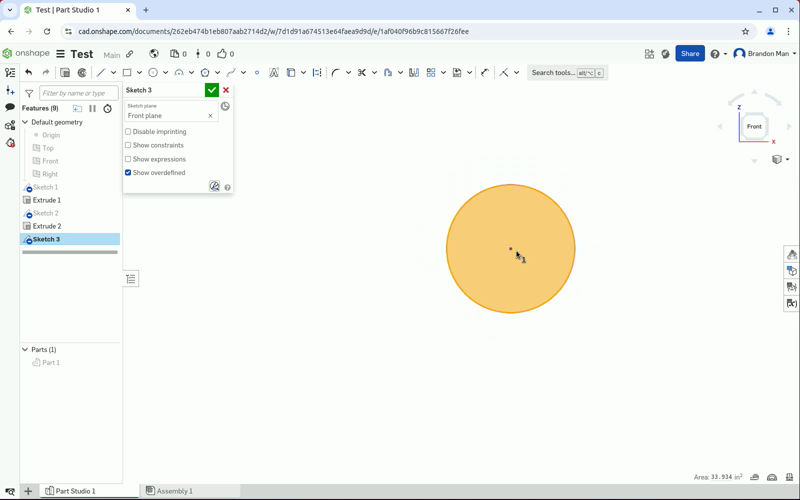
scroll(-6)
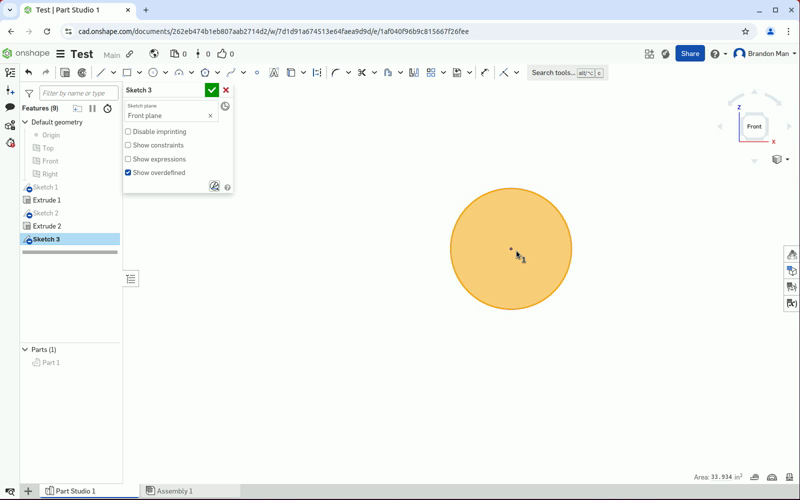
scroll(-6)
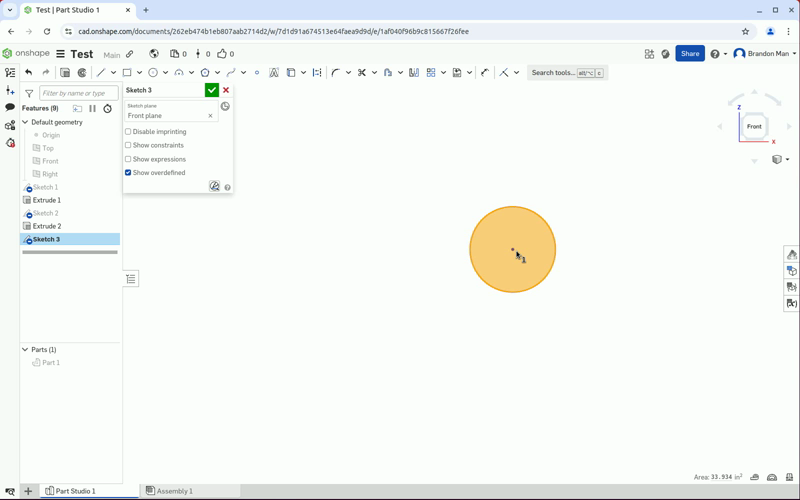
scroll(-6)
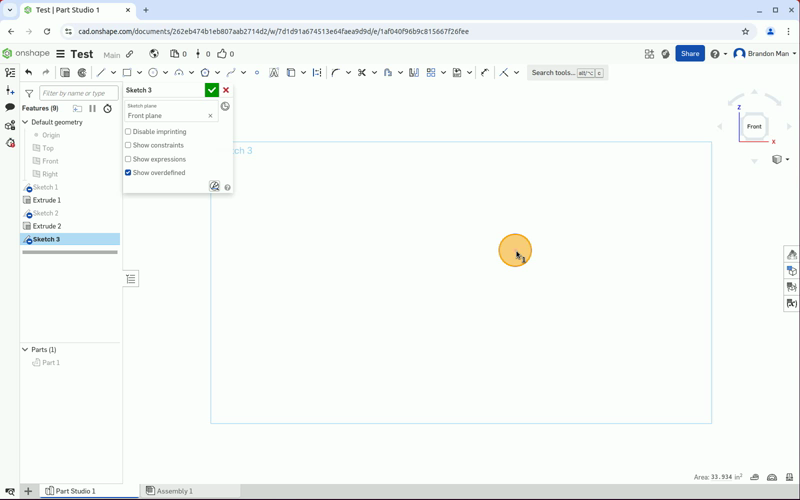
mouse_move(73, 352)
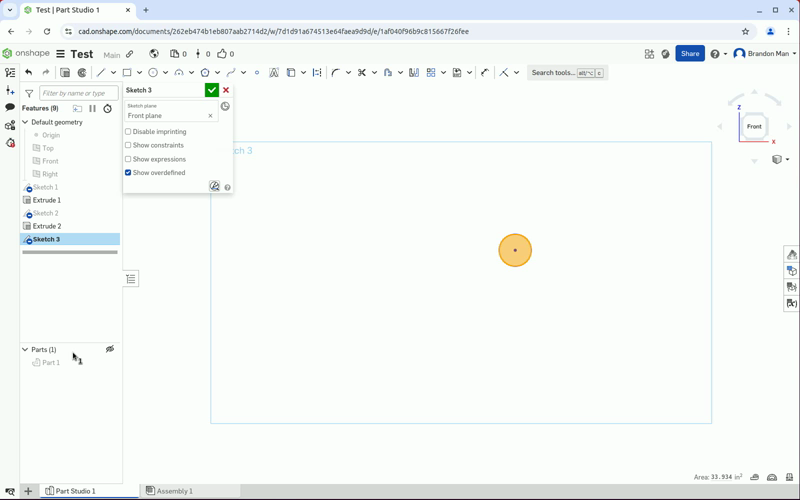
key(shift+y)
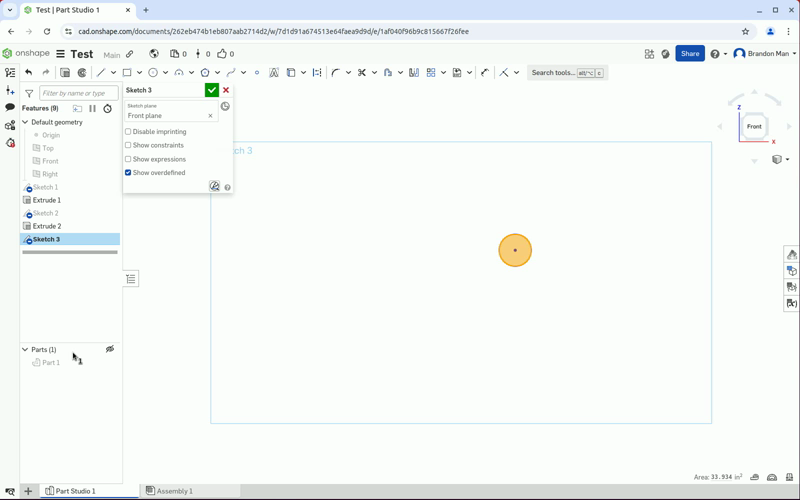
key(shift+e)
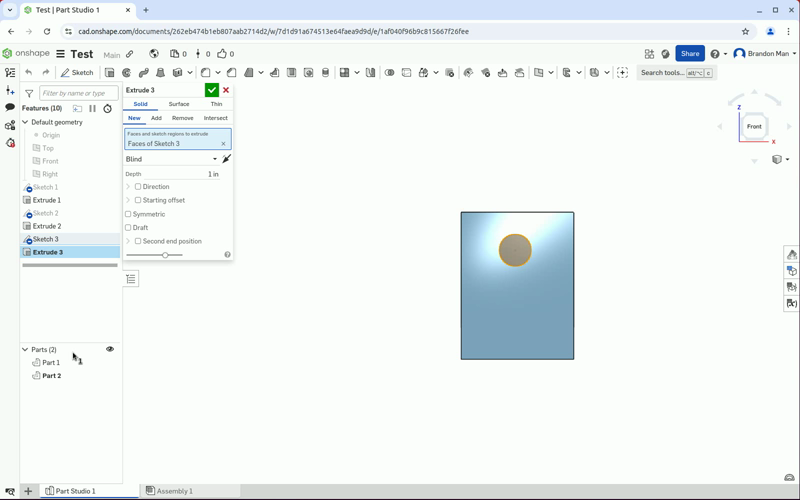
mouse_move(143, 106)
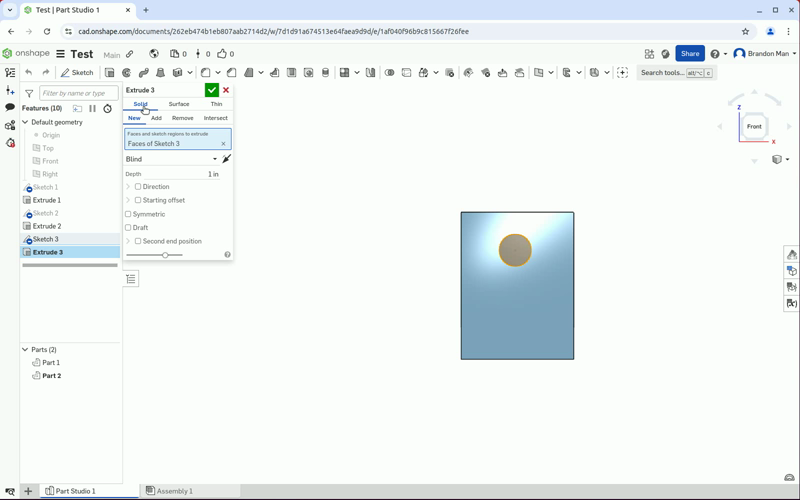
click(143, 106)
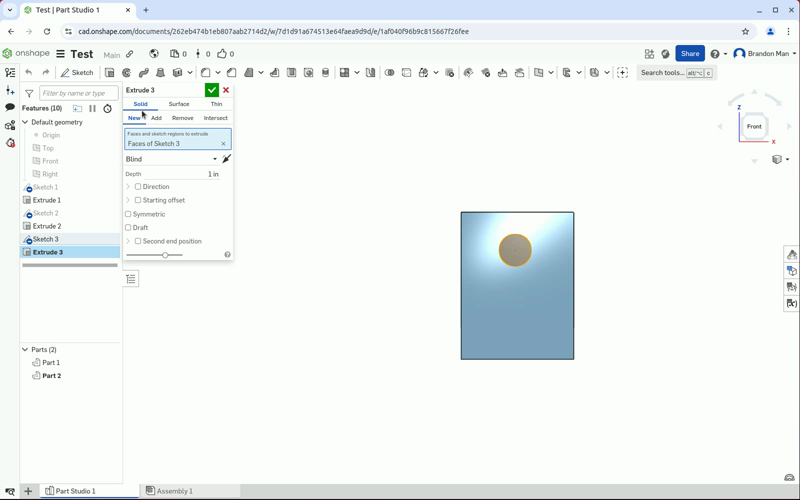
mouse_move(137, 120)
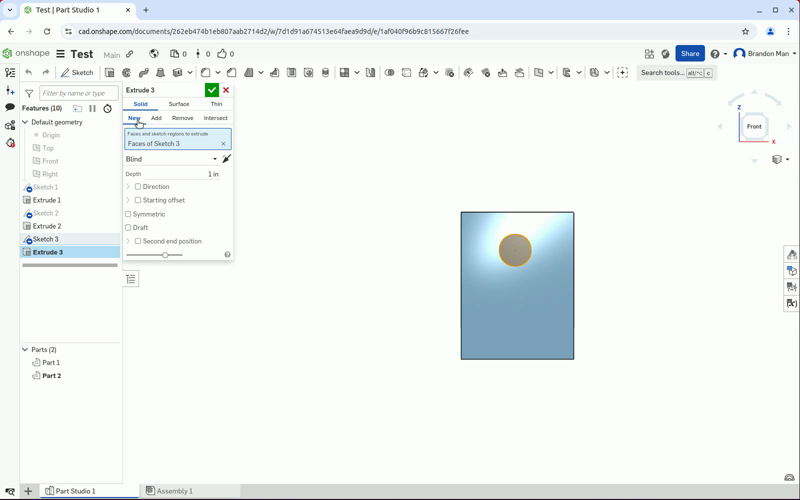
click(137, 120)
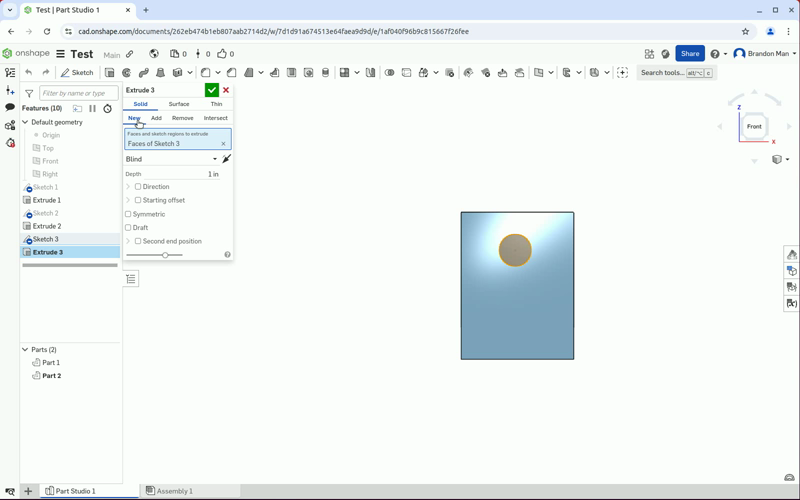
key(tab, 4)
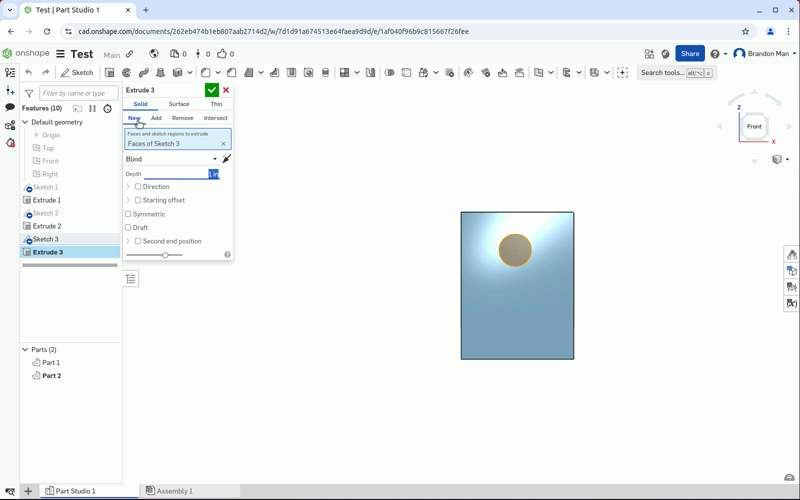
text(25.996)
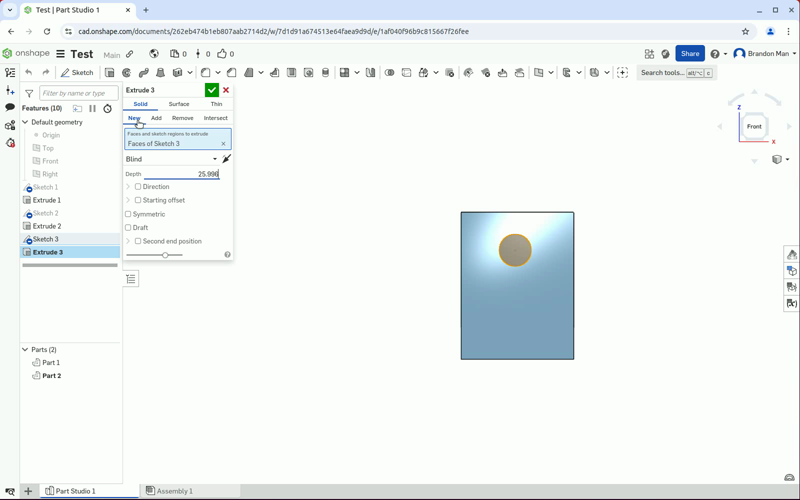
key(tab, 3)
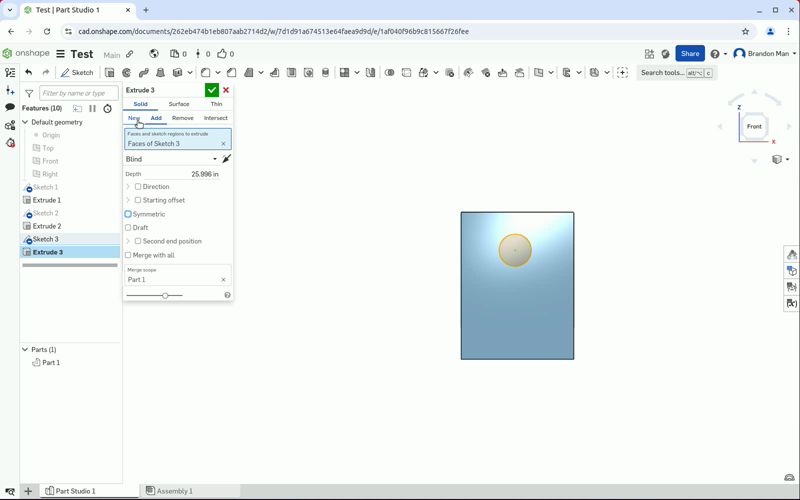
key(space)
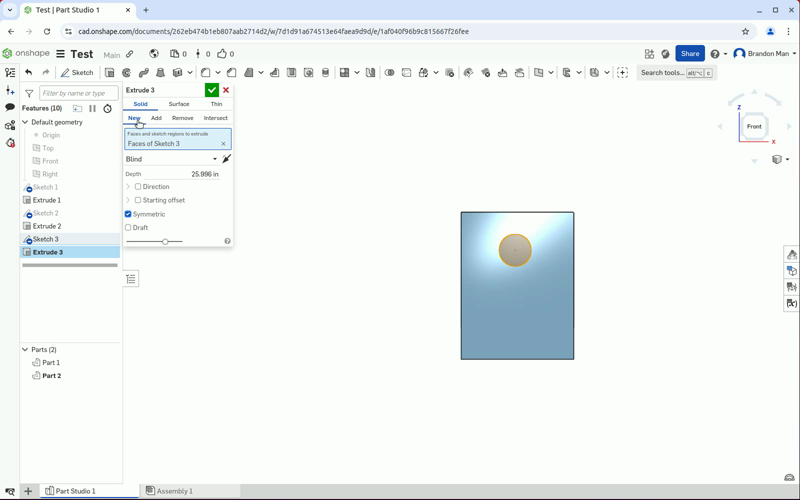
key(enter)
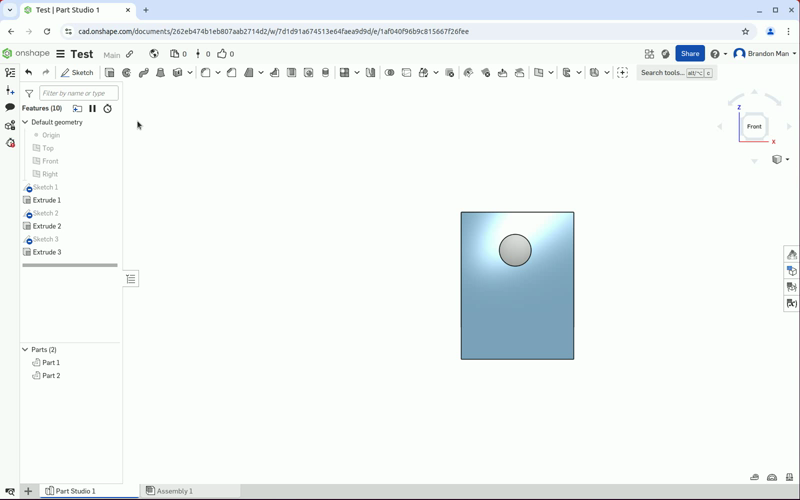
key(shift+h)
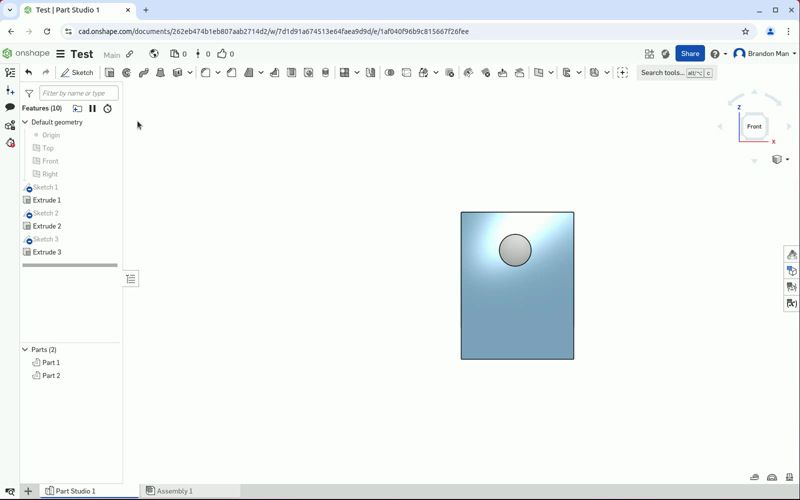
key(shift+h)
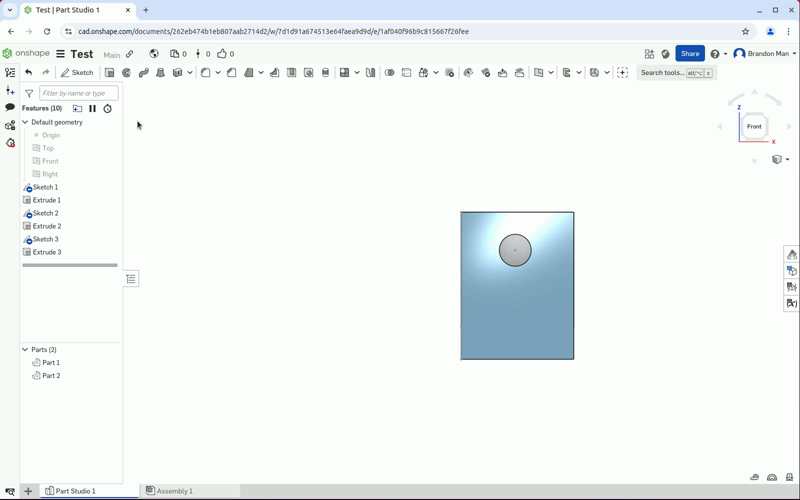
key(shift+7)
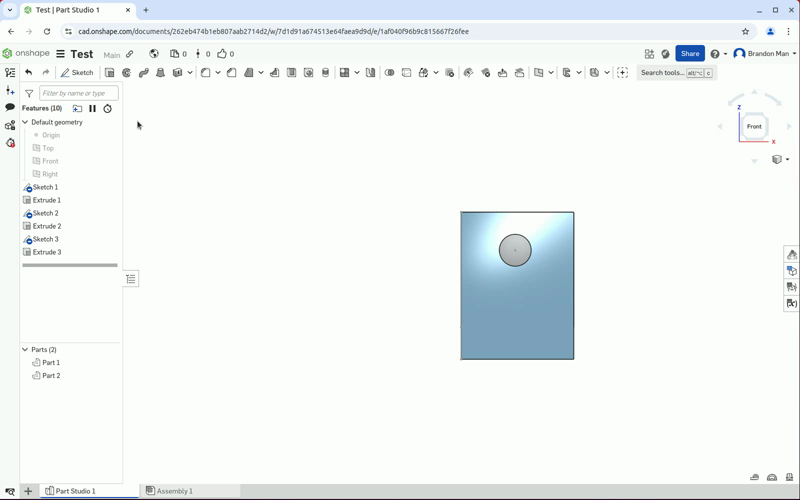
key(left, 2)
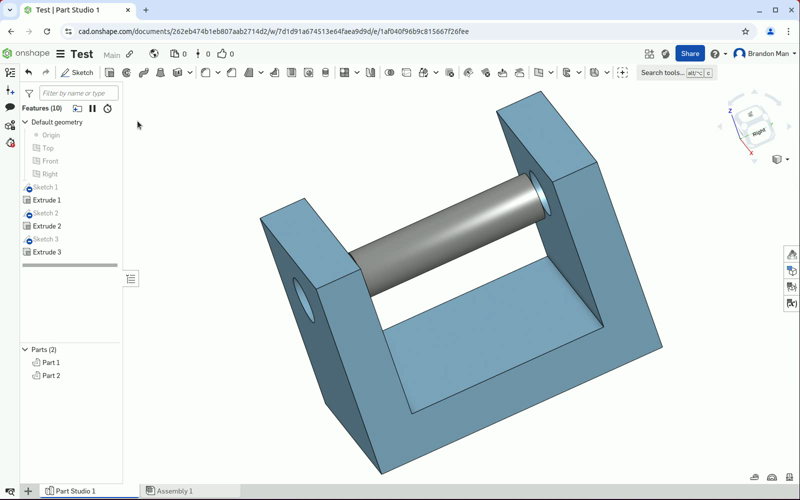
key(down, 2)
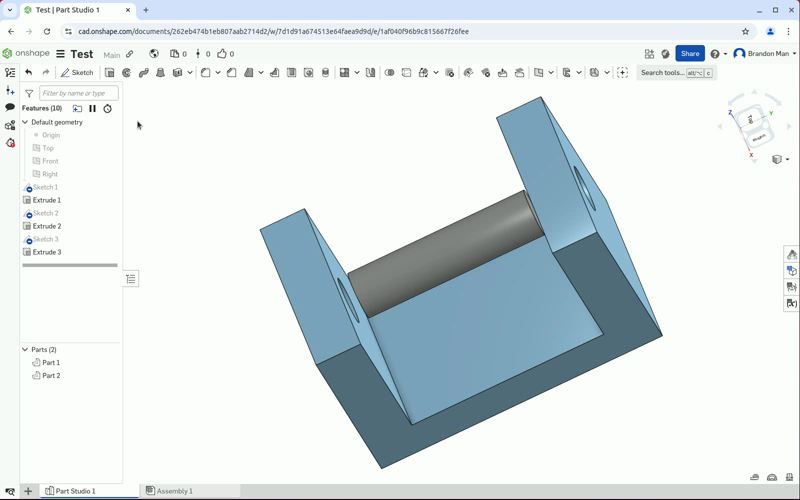
key(up, 2)
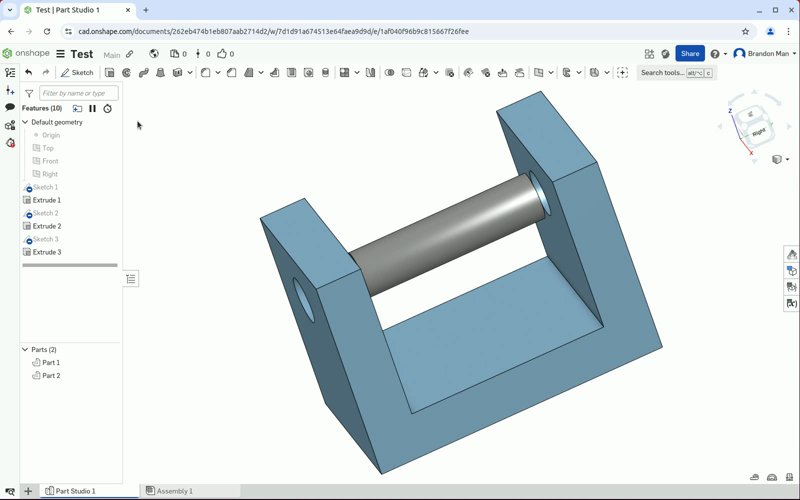
key(right, 2)
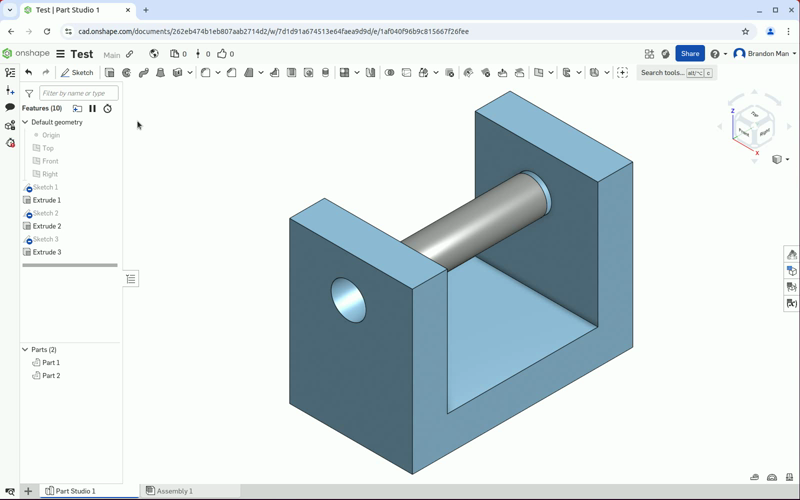
mouse_move(73, 189)
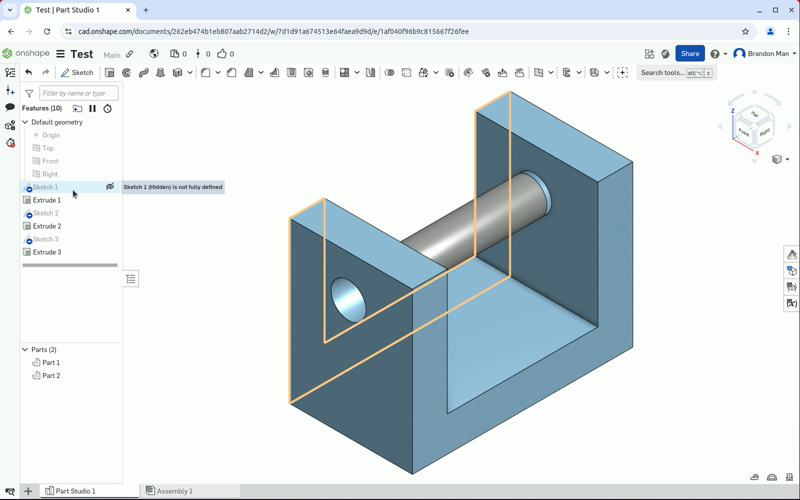
click(73, 189)